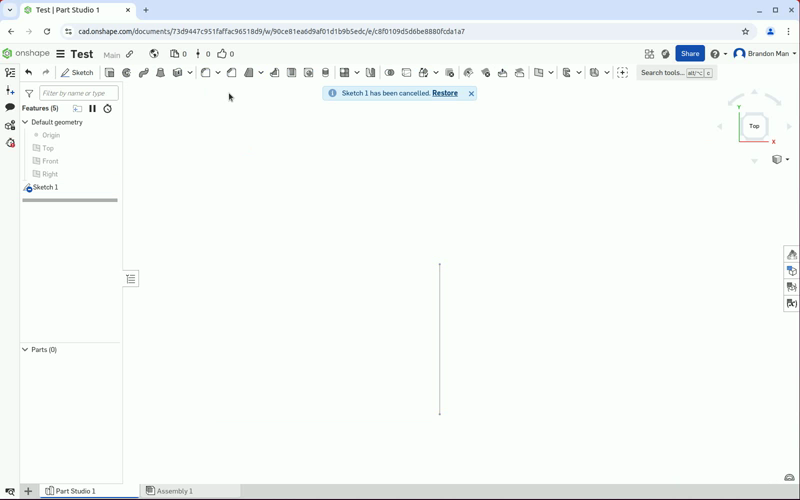
key(shift+h)
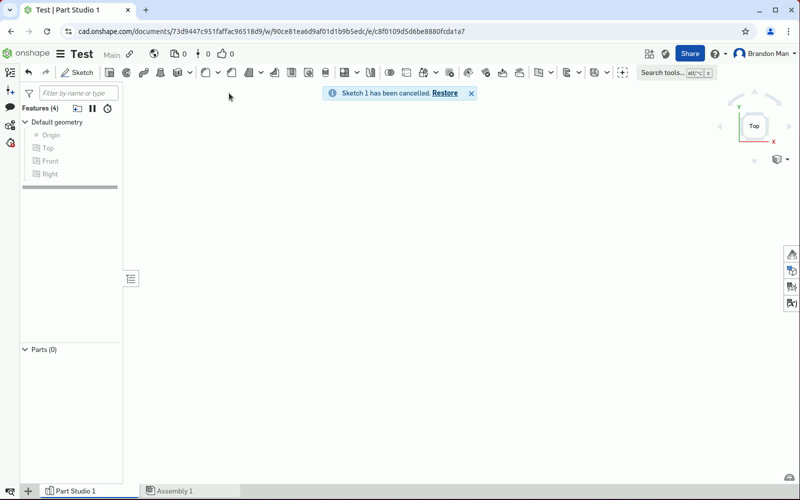
mouse_move(73, 352)
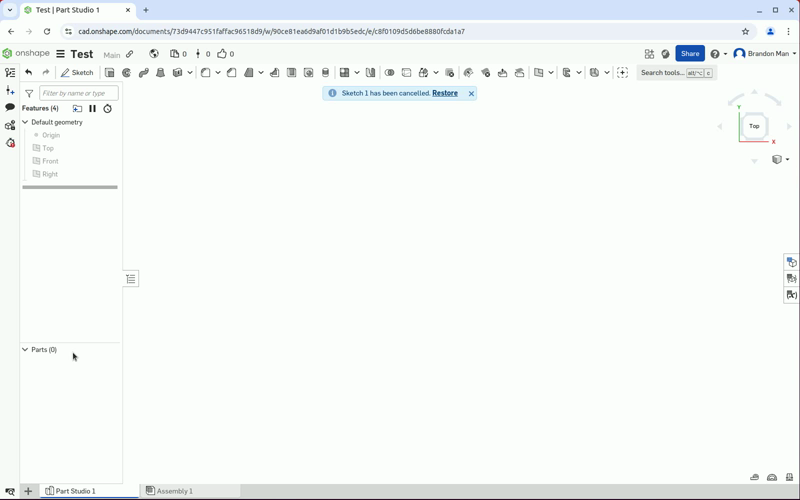
key(y)
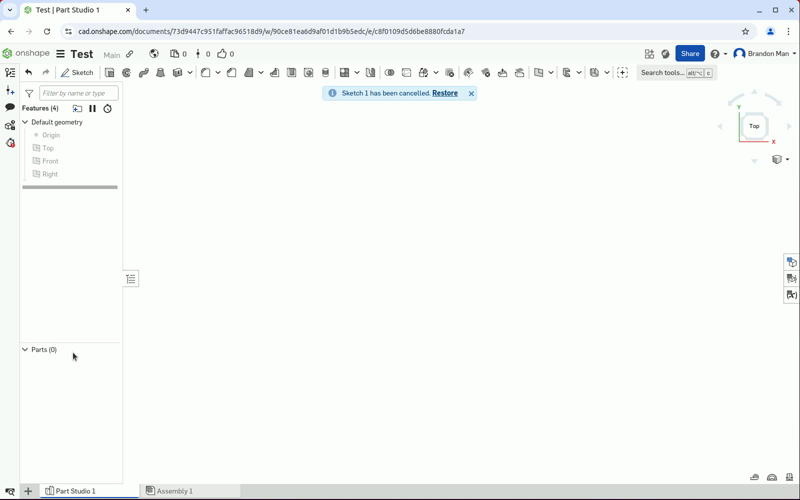
key(shift+p)
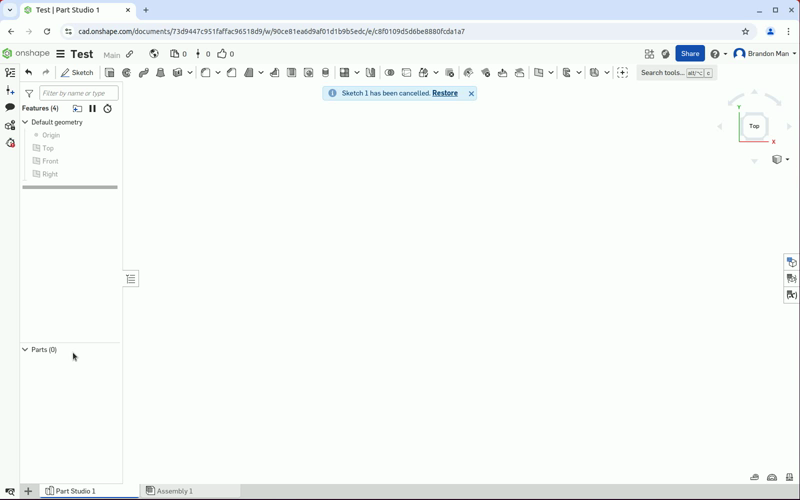
key(space)
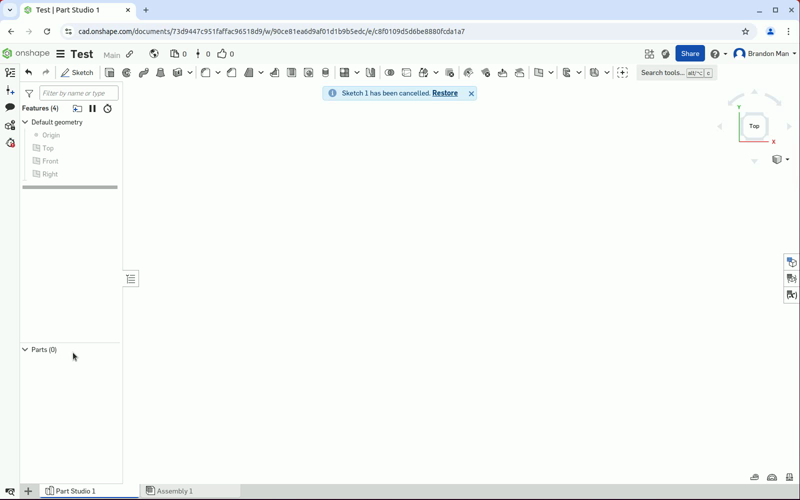
key_down(shift)
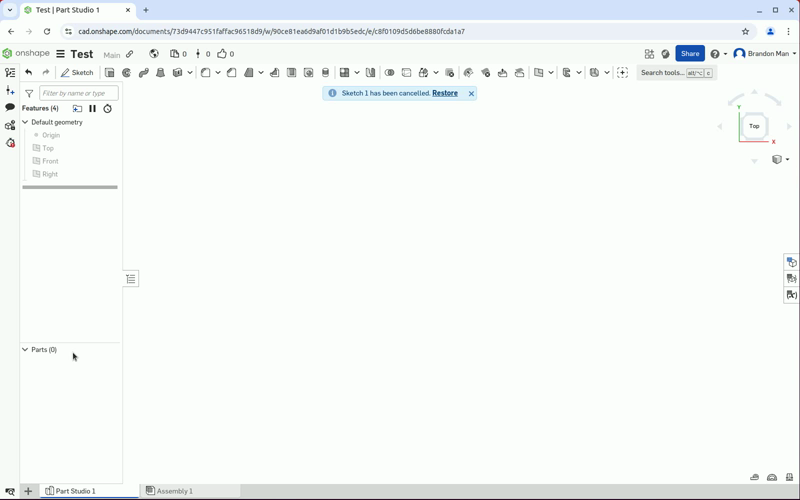
key(up)
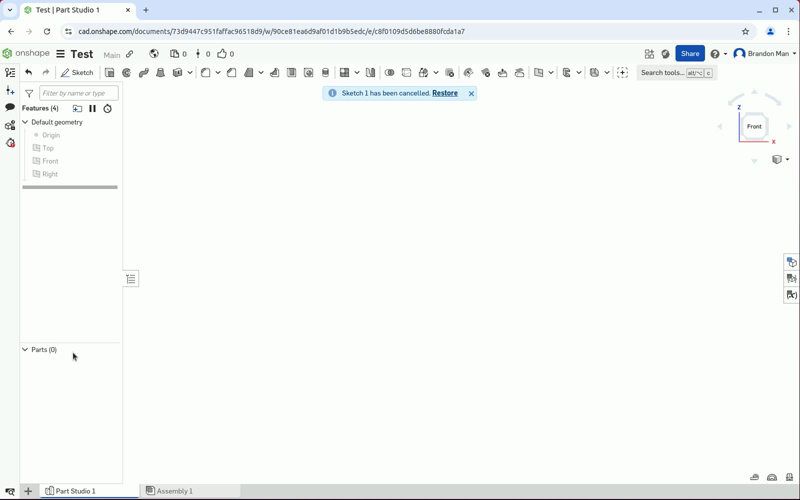
key_up(shift)
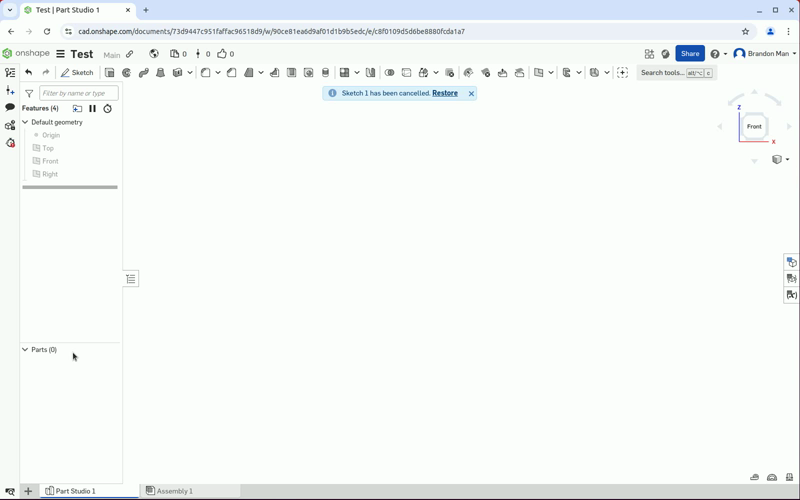
mouse_move(73, 352)
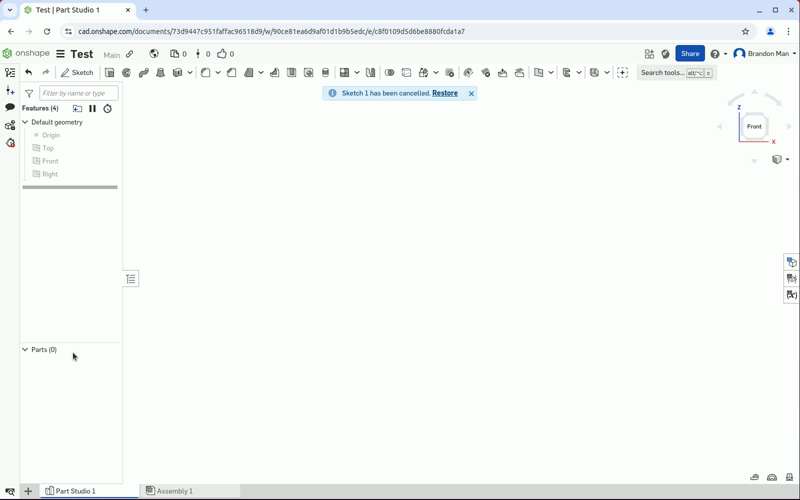
key(shift+y)
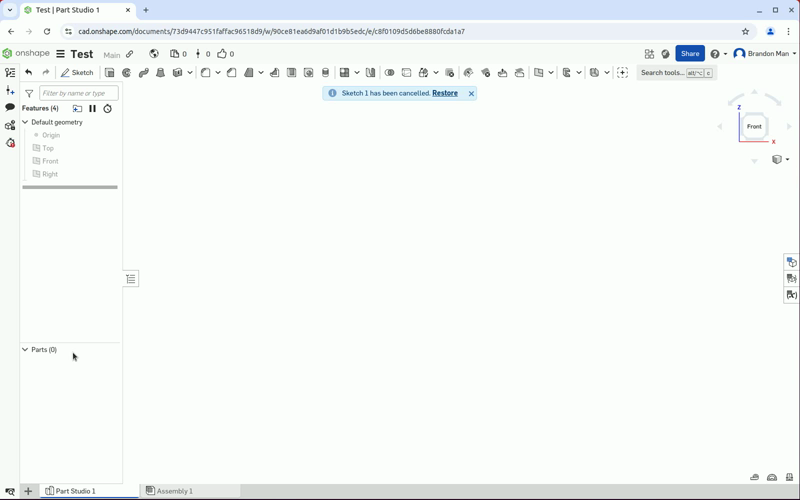
key(shift+s)
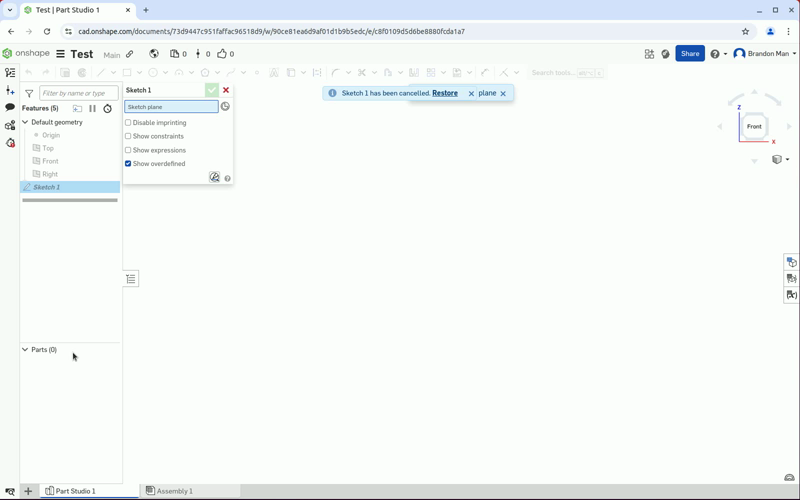
mouse_move(73, 163)
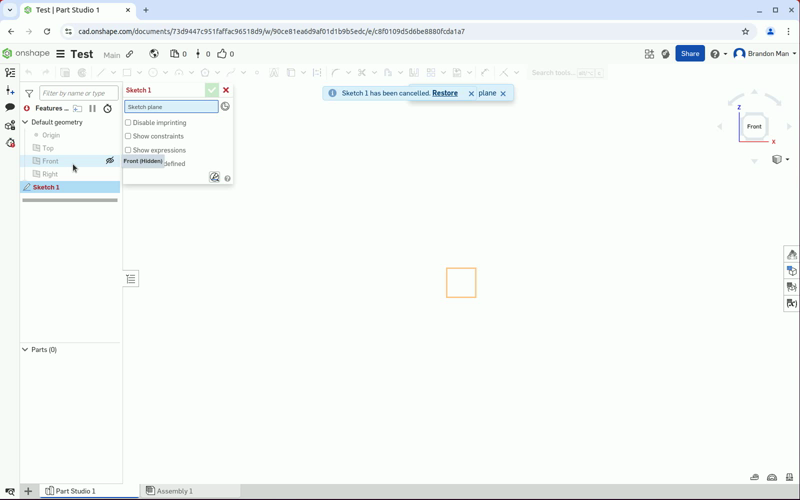
click(73, 163)
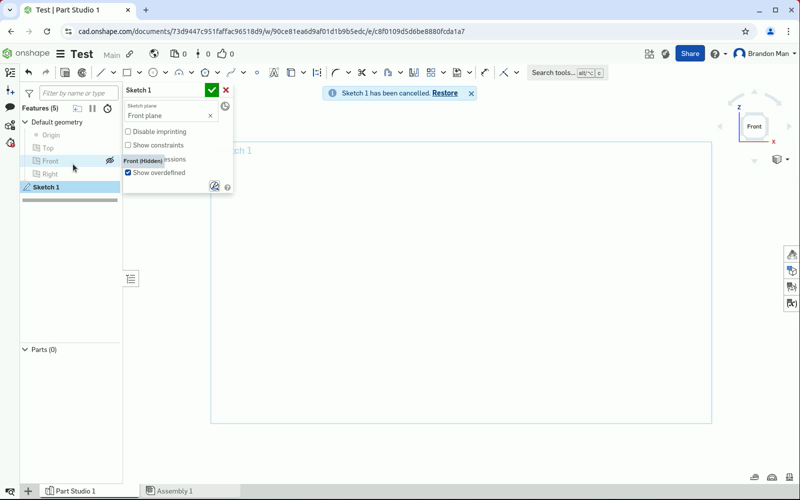
mouse_move(73, 352)
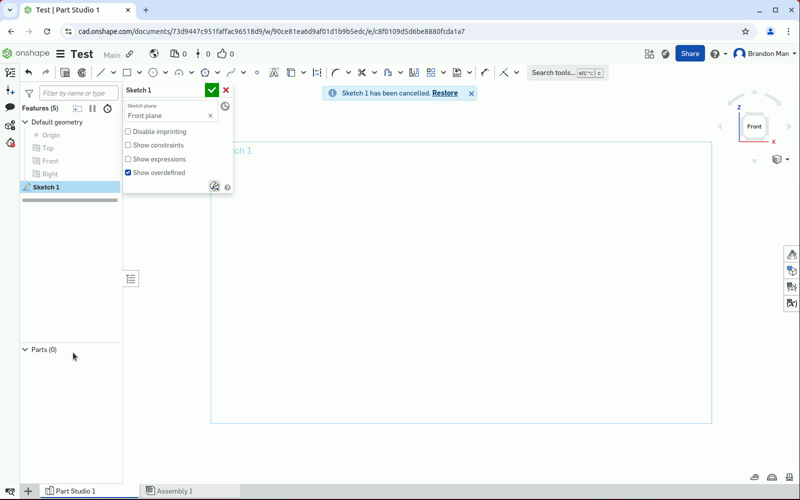
key(y)
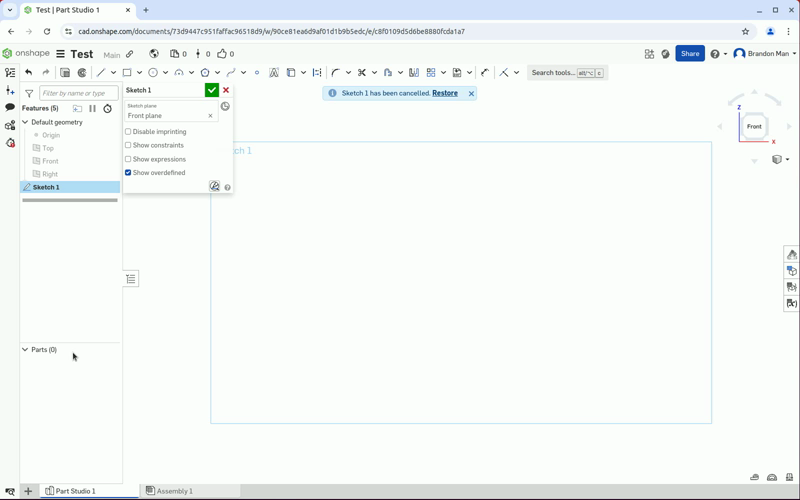
key(l)
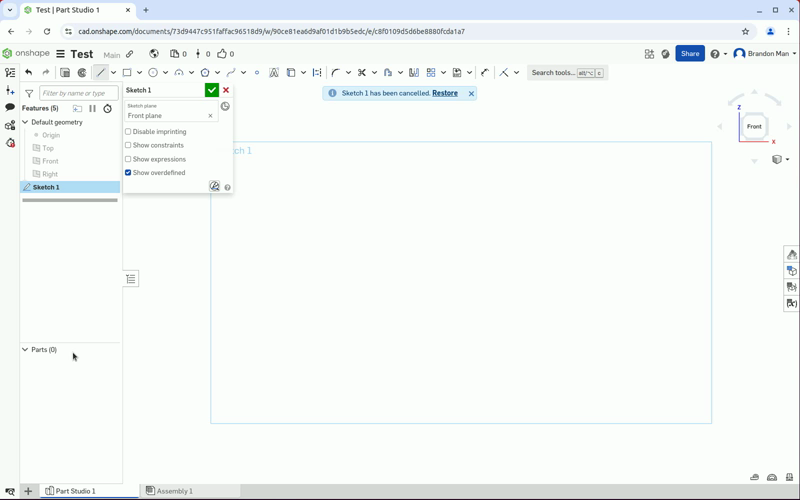
key_down(shift)
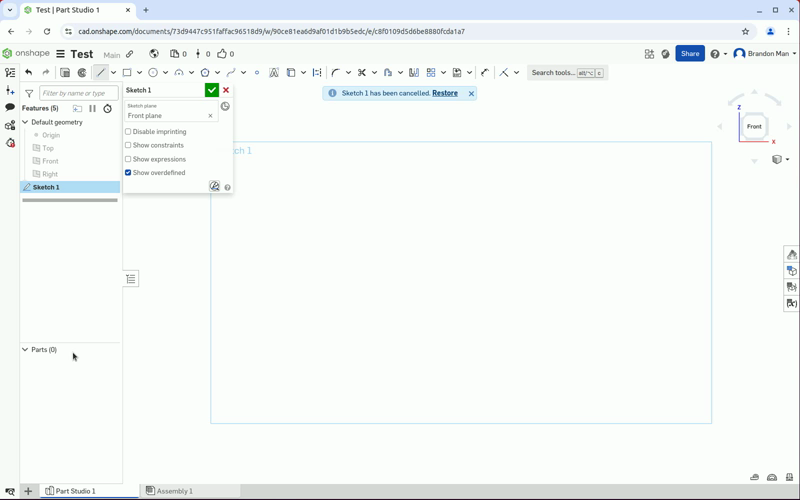
mouse_move(489, 282)
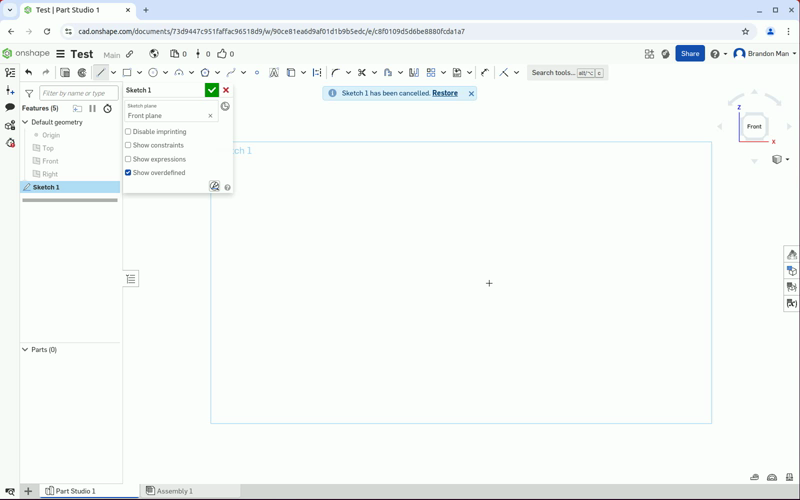
click(489, 282)
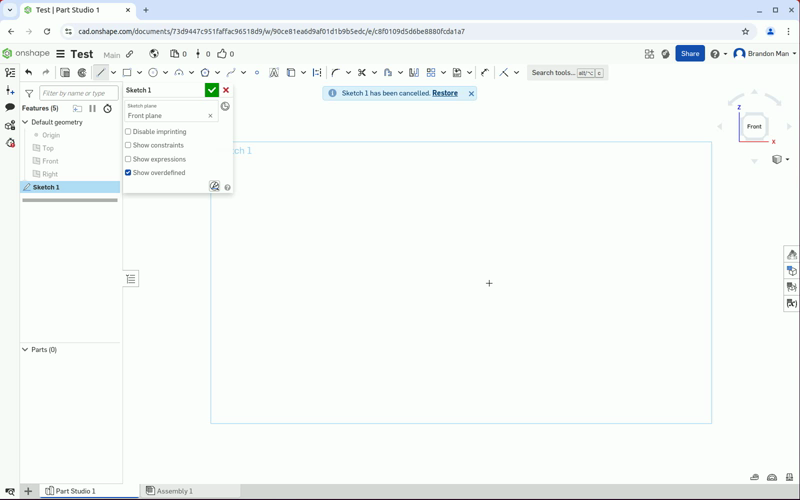
key_up(shift)
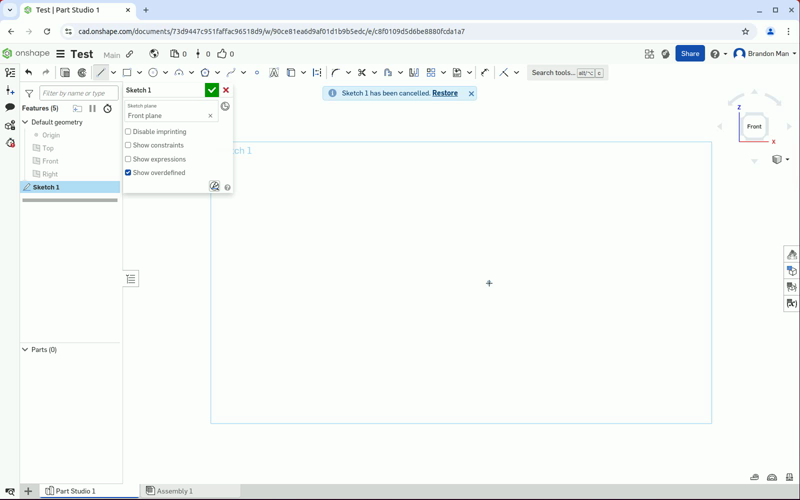
key_down(shift)
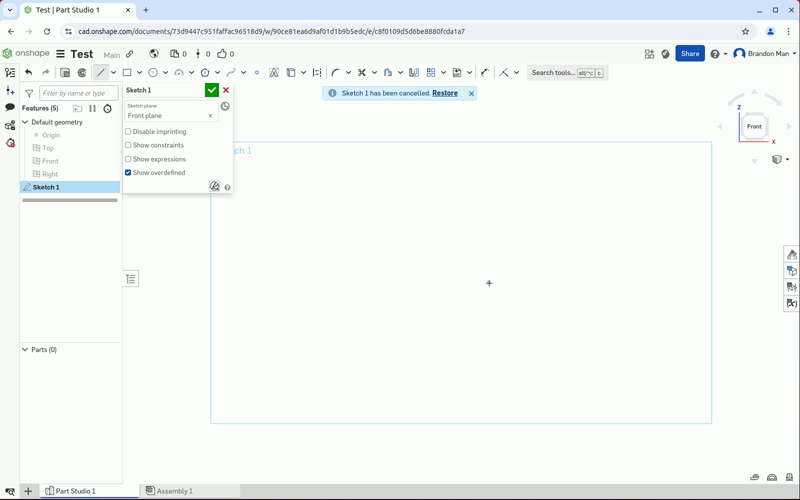
mouse_move(573, 282)
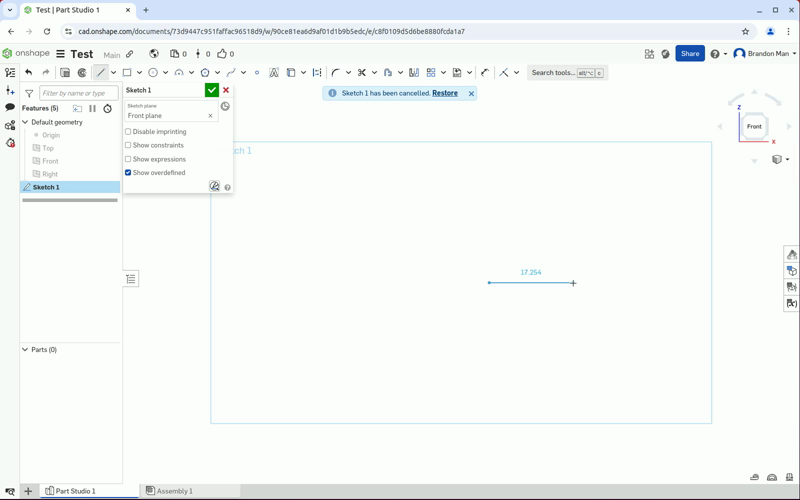
click(573, 282)
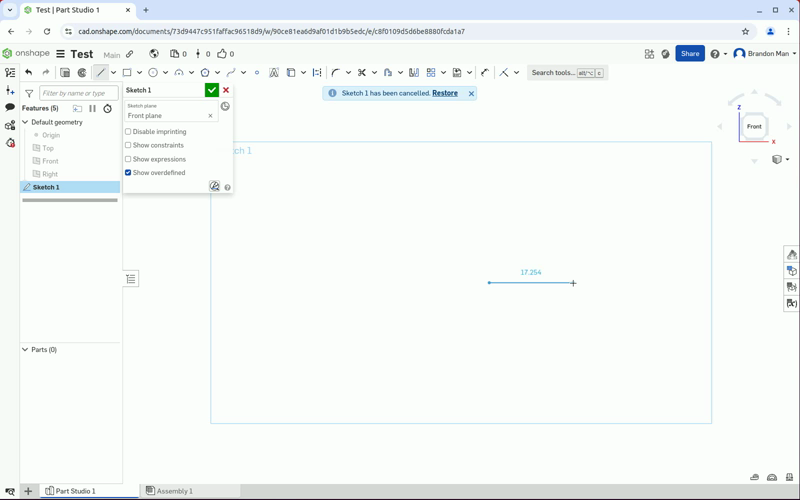
key_up(shift)
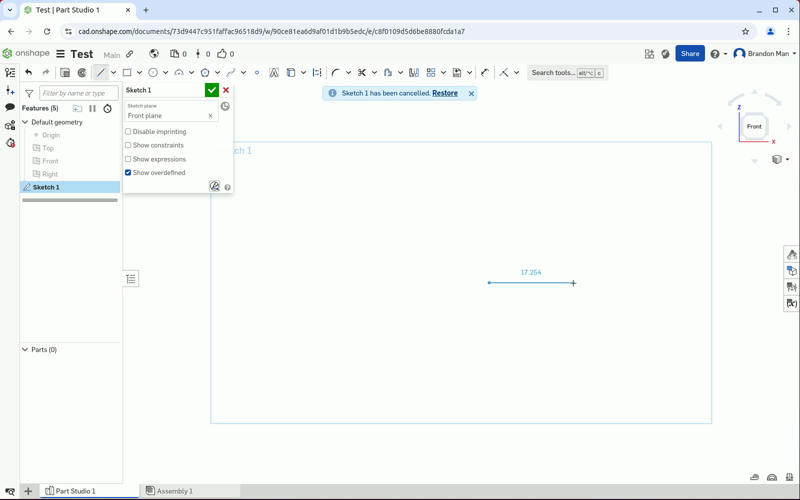
key_down(shift)
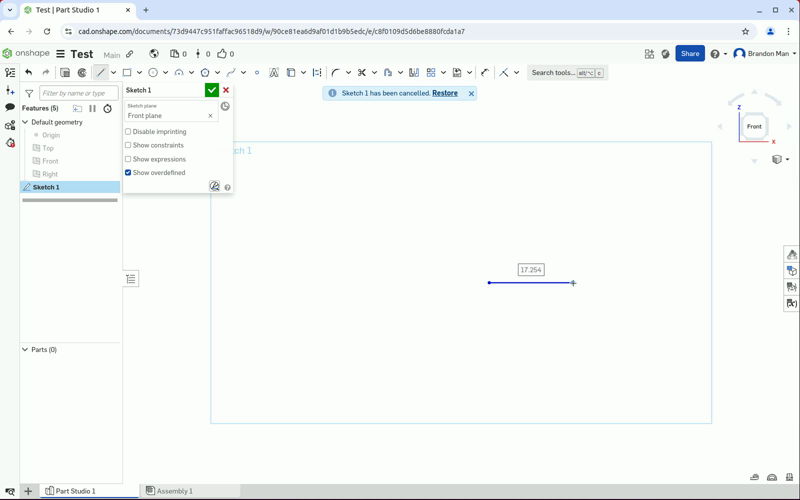
mouse_move(589, 282)
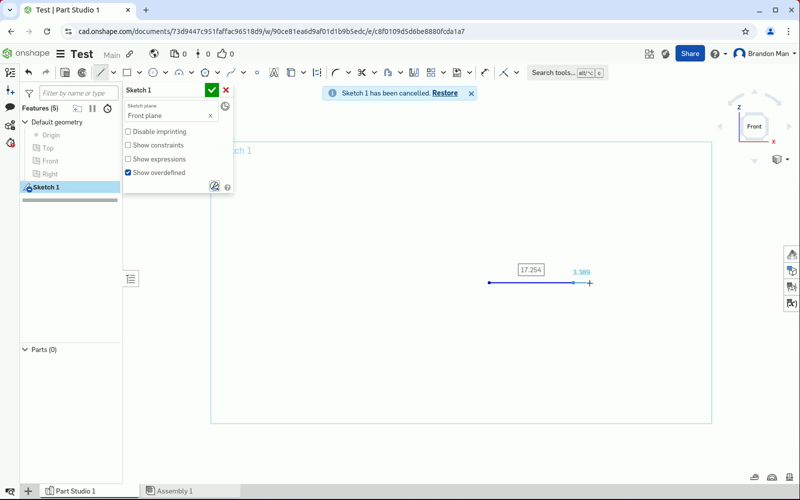
mouse_move(573, 226)
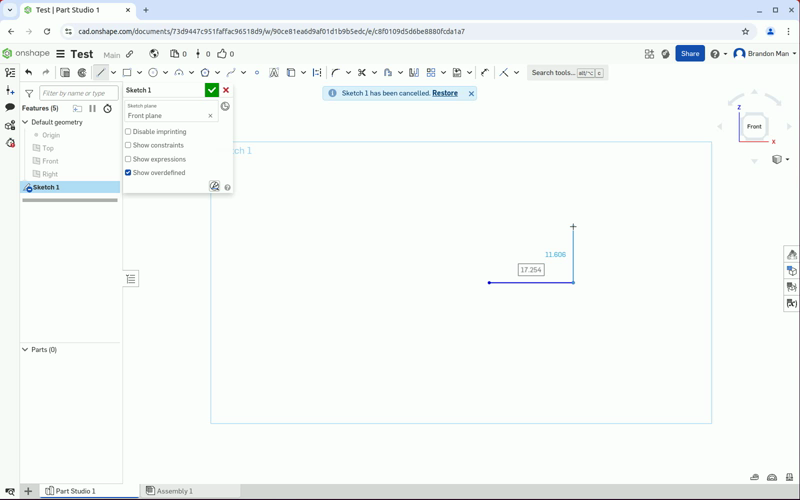
click(573, 226)
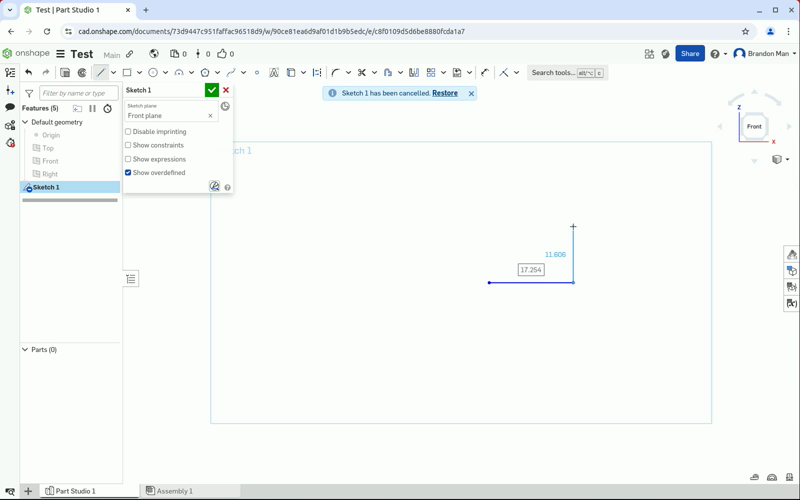
key_up(shift)
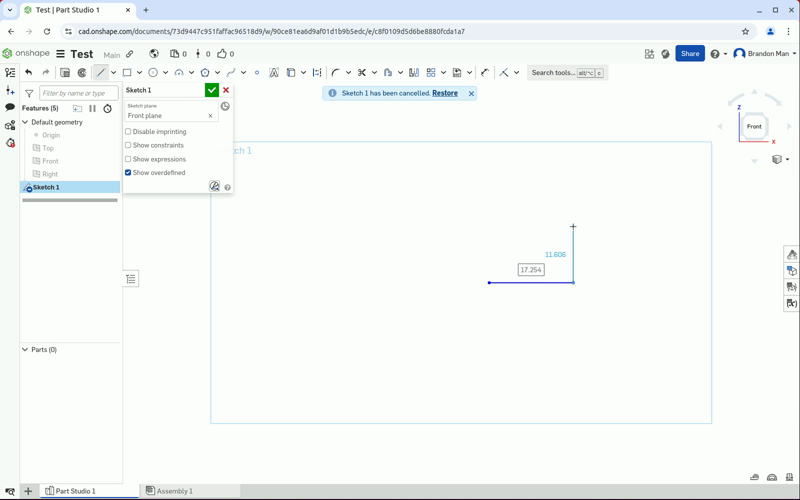
key_down(shift)
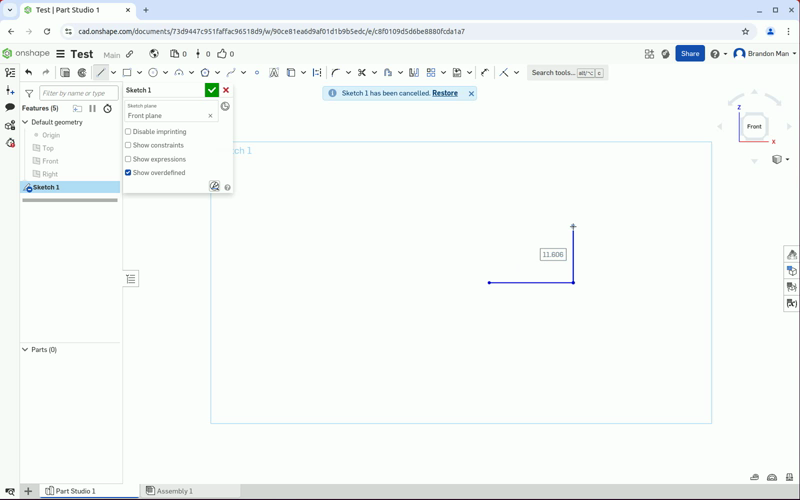
mouse_move(517, 170)
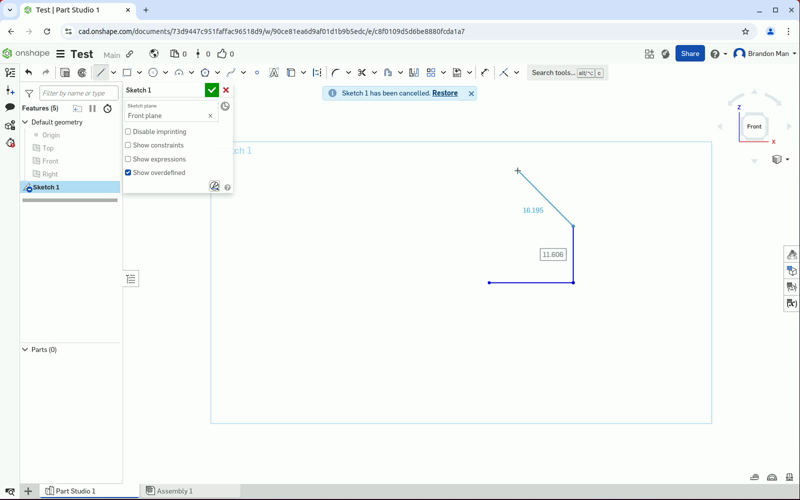
click(517, 170)
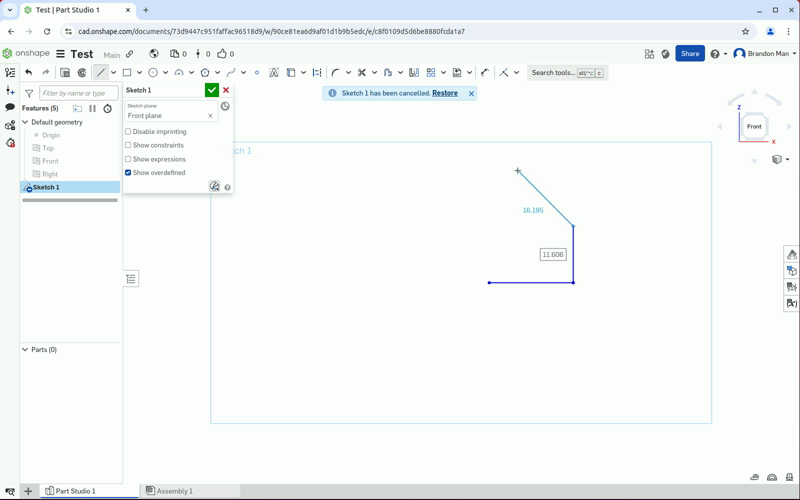
key_up(shift)
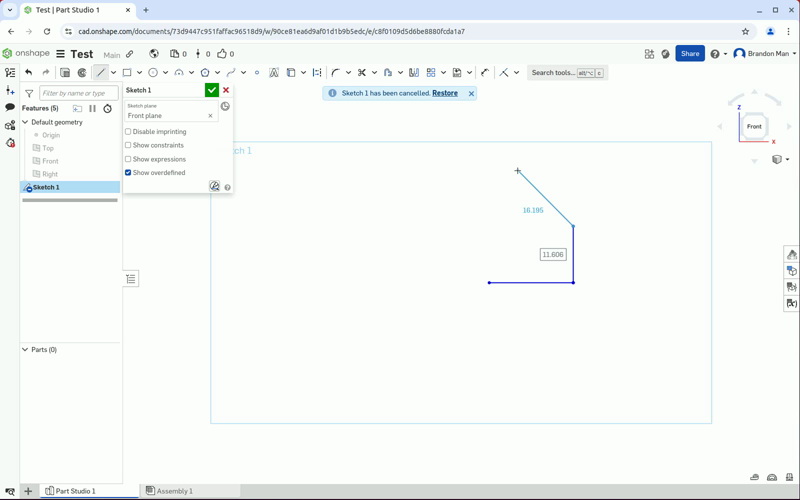
key_down(shift)
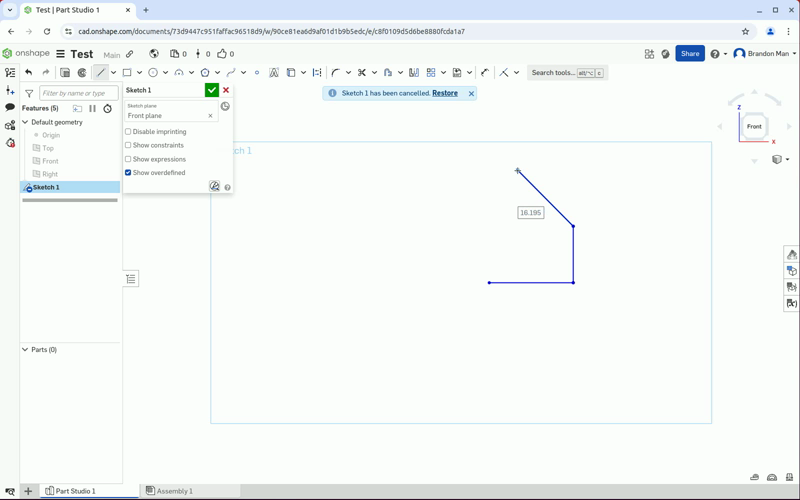
mouse_move(547, 170)
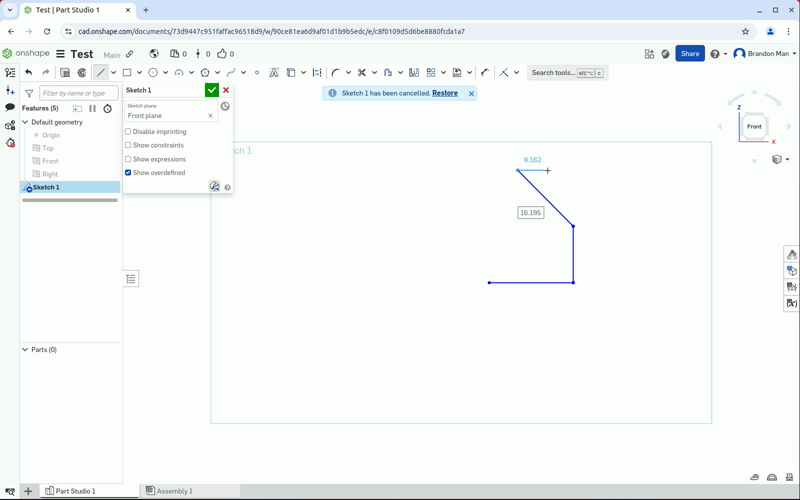
mouse_move(489, 170)
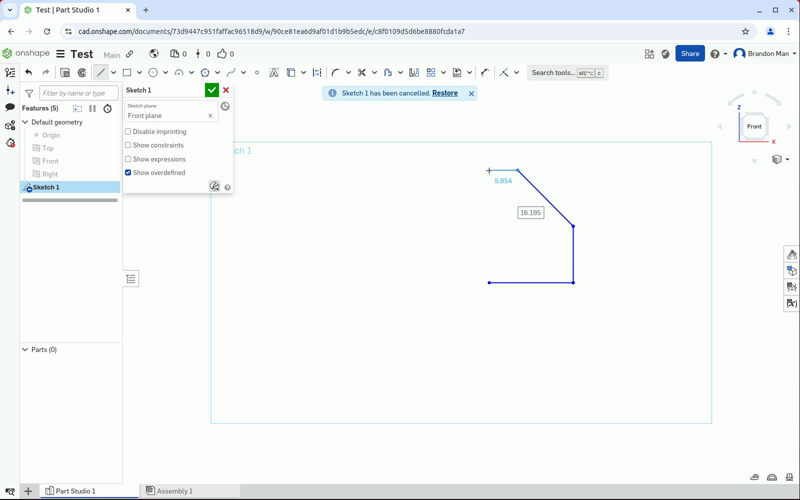
click(489, 170)
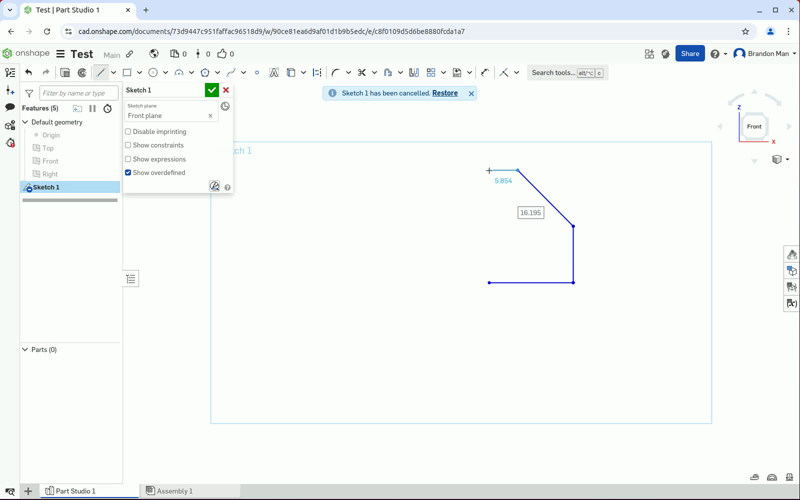
key_up(shift)
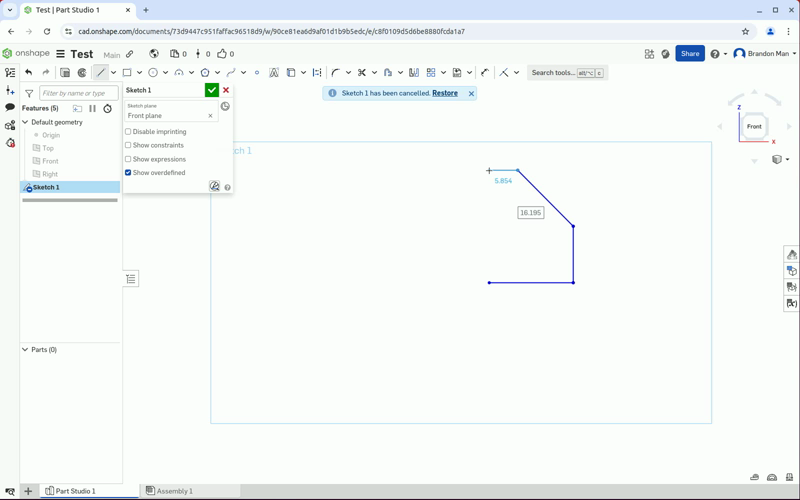
key_down(shift)
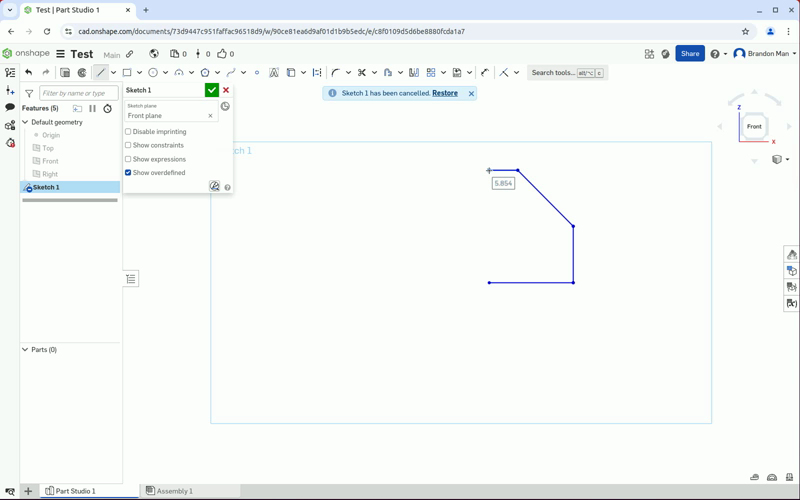
mouse_move(489, 282)
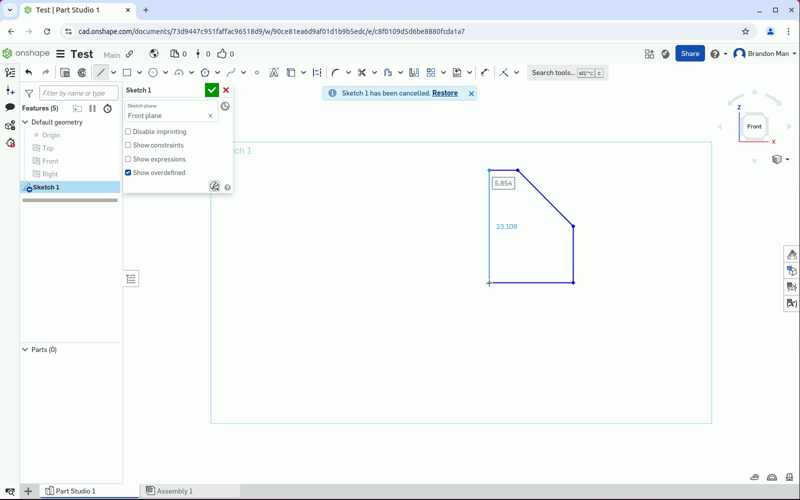
key_up(shift)
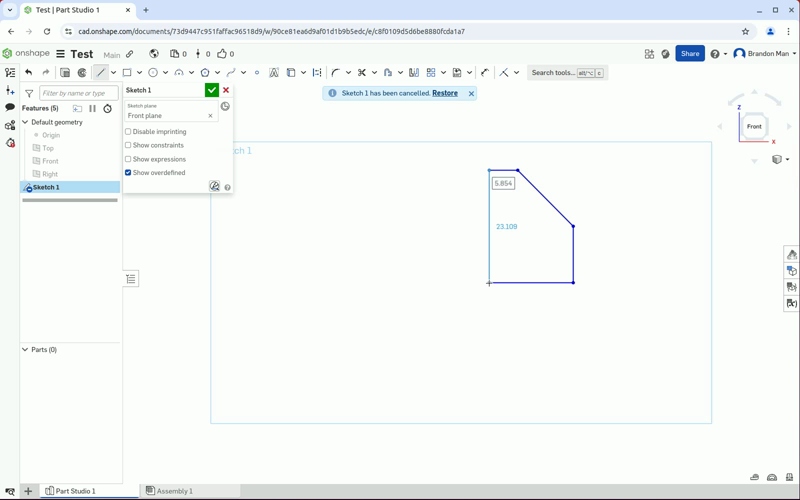
click(489, 282)
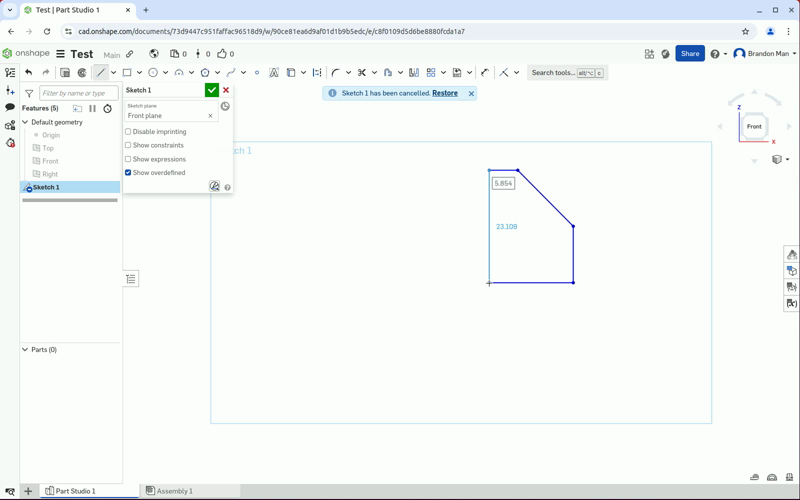
key(esc)
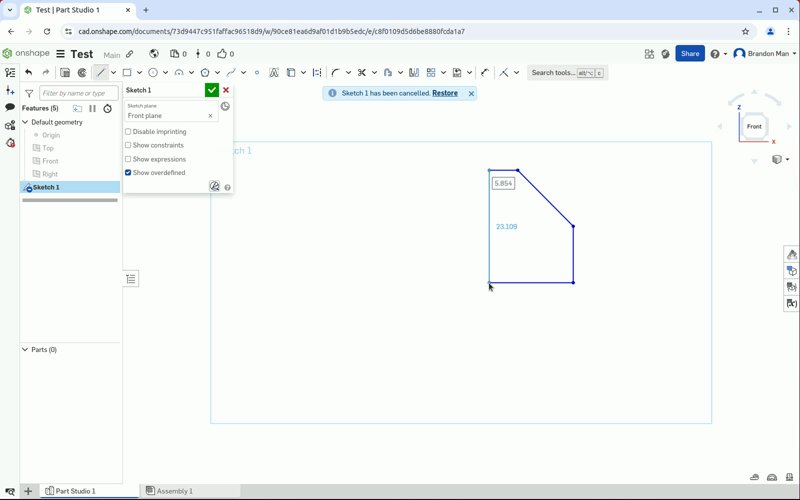
mouse_move(565, 252)
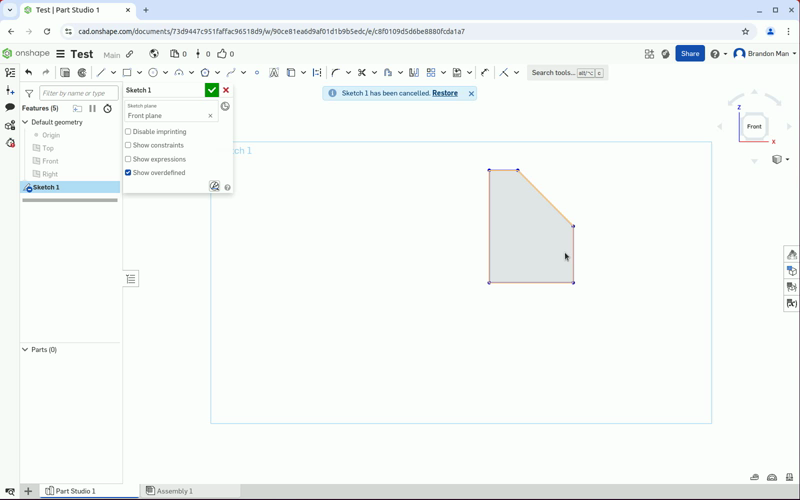
click(565, 252)
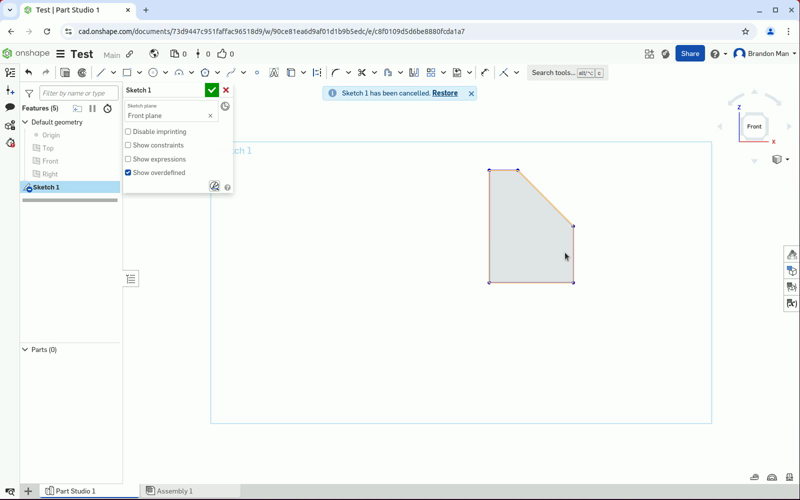
mouse_move(73, 352)
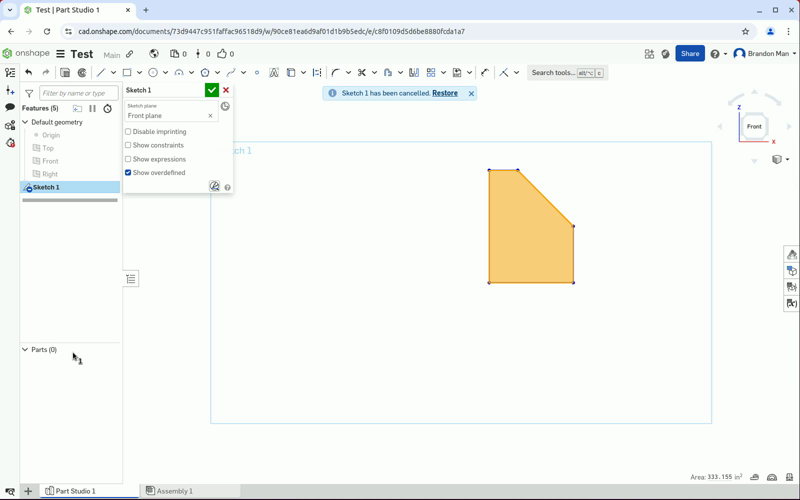
key(shift+y)
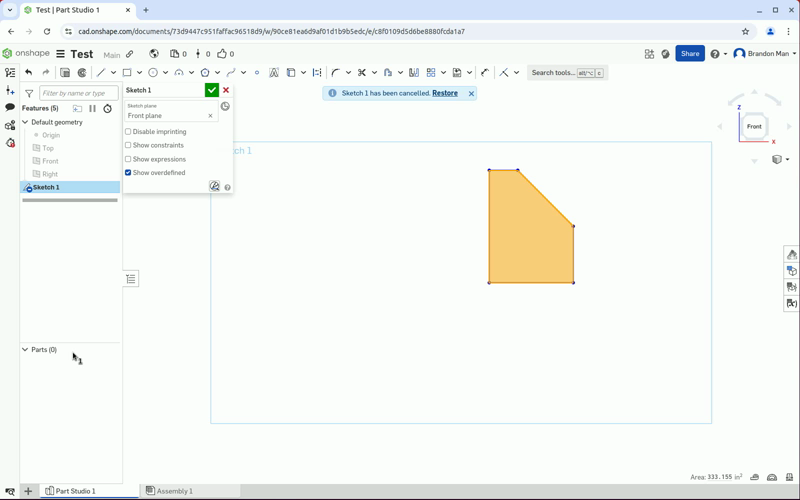
key(shift+e)
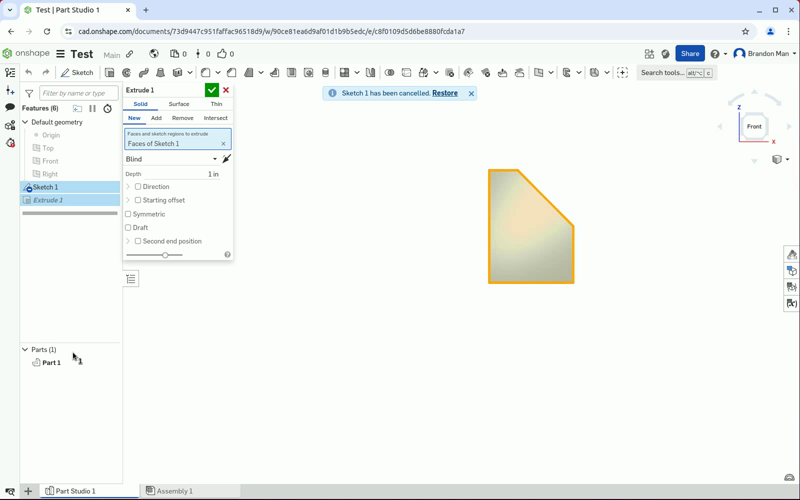
mouse_move(143, 106)
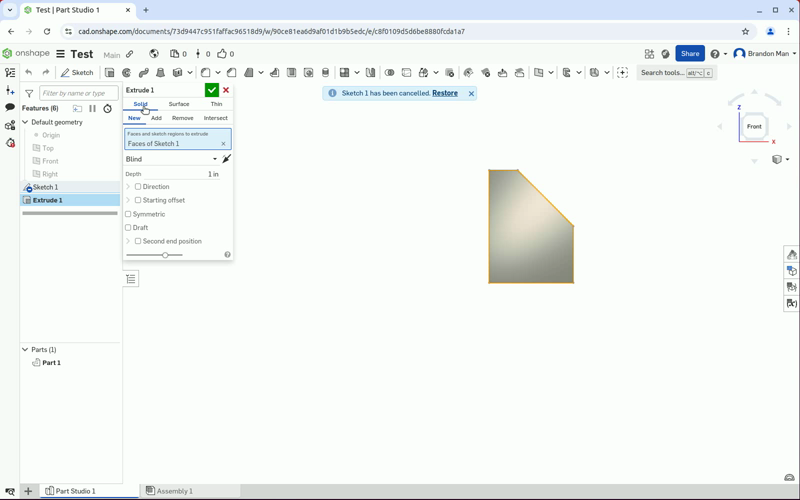
click(143, 106)
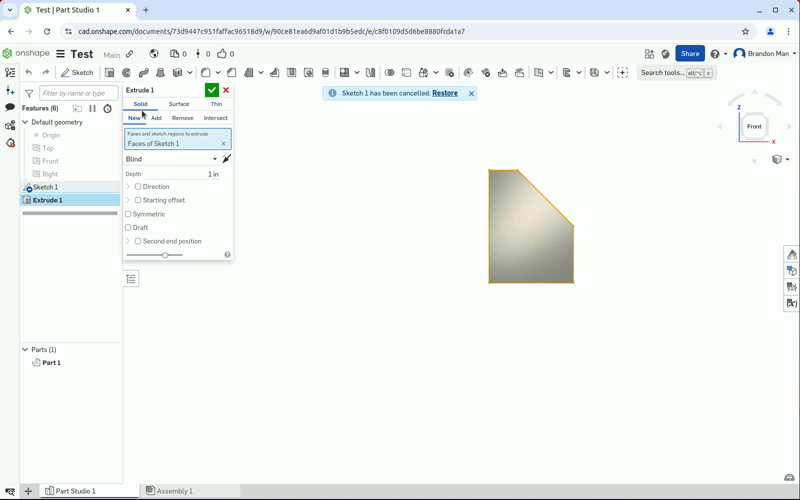
mouse_move(137, 120)
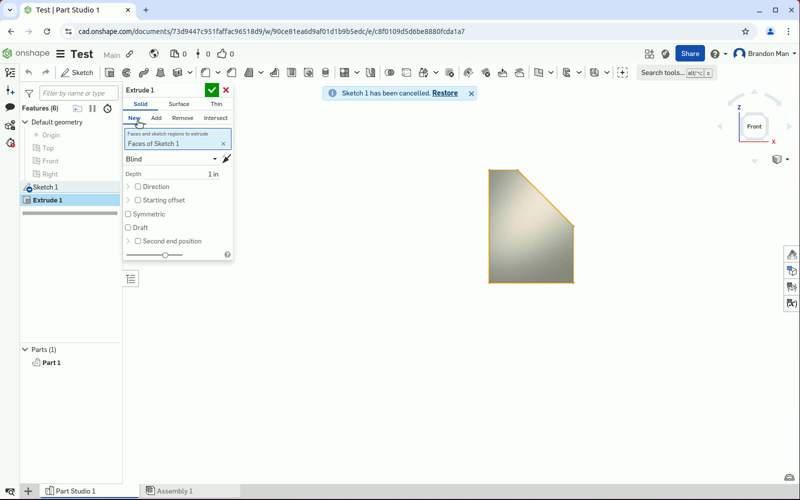
click(137, 120)
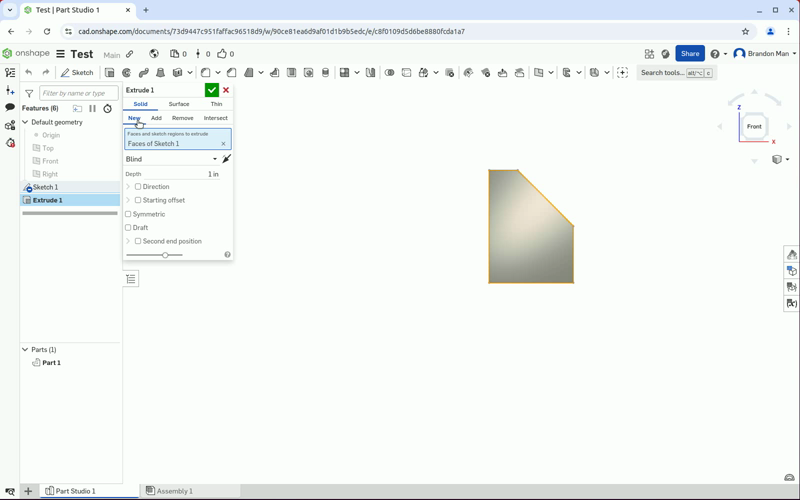
key(tab, 4)
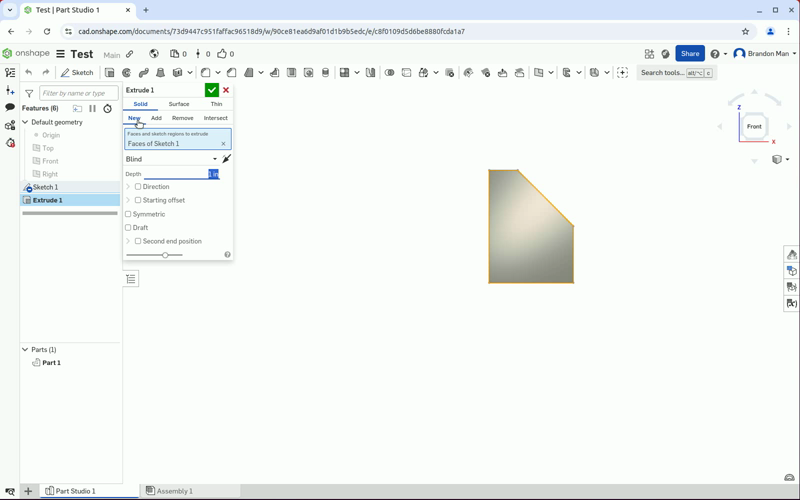
text(-23.108)
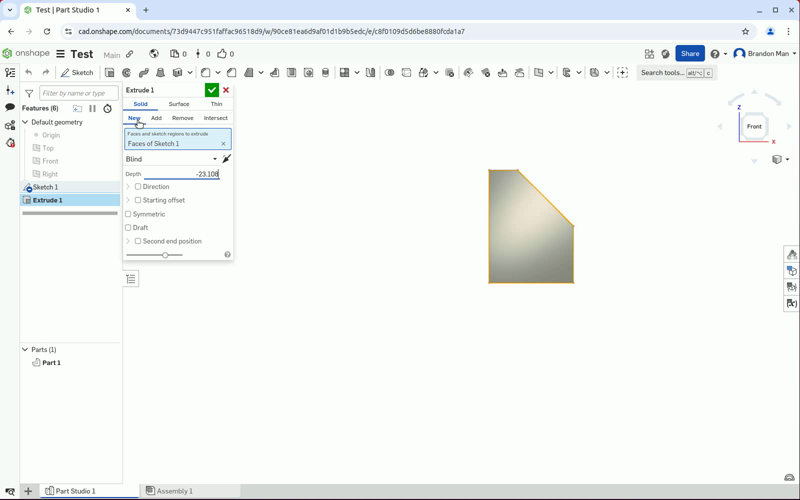
key(enter)
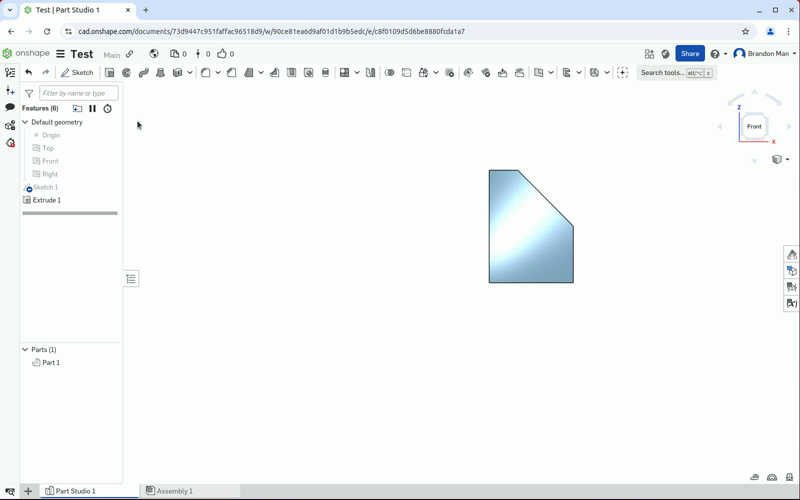
key(shift+h)
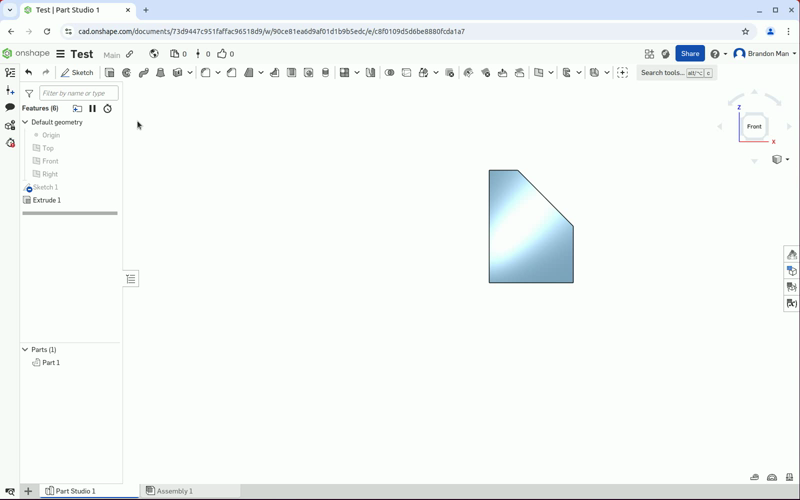
key(shift+h)
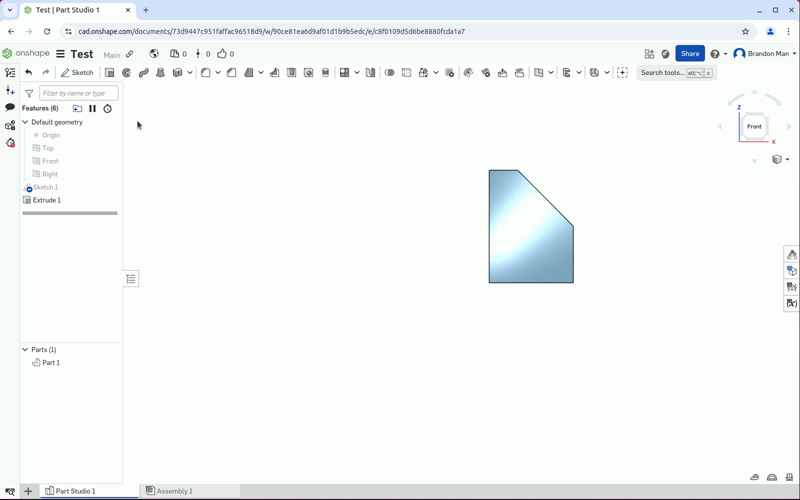
mouse_move(73, 189)
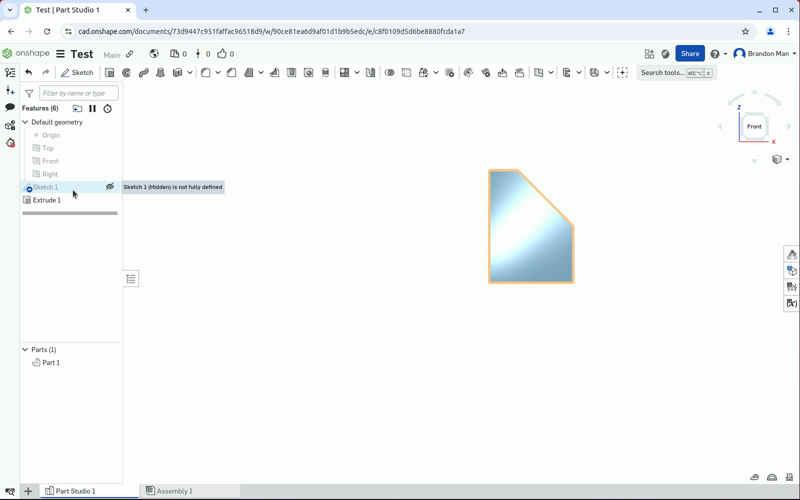
click(73, 189)
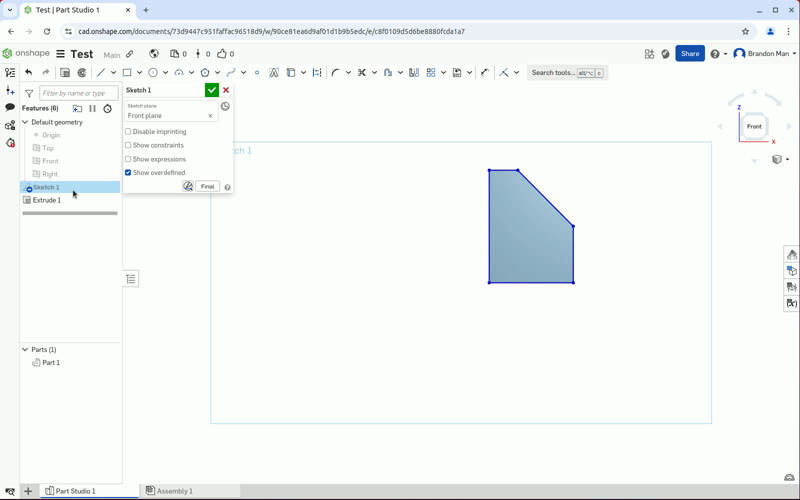
mouse_move(229, 92)
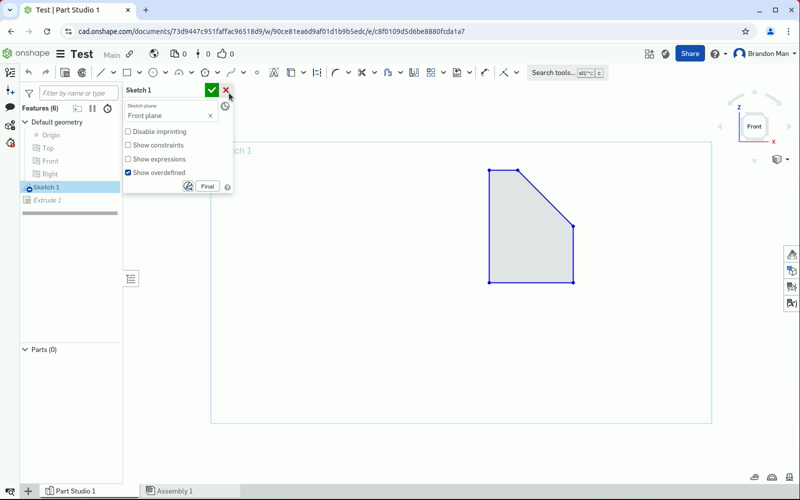
click(229, 92)
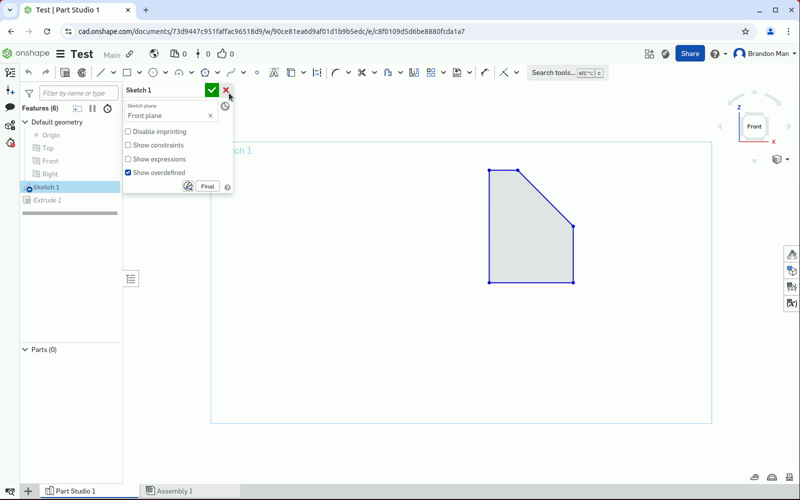
key(shift+s)
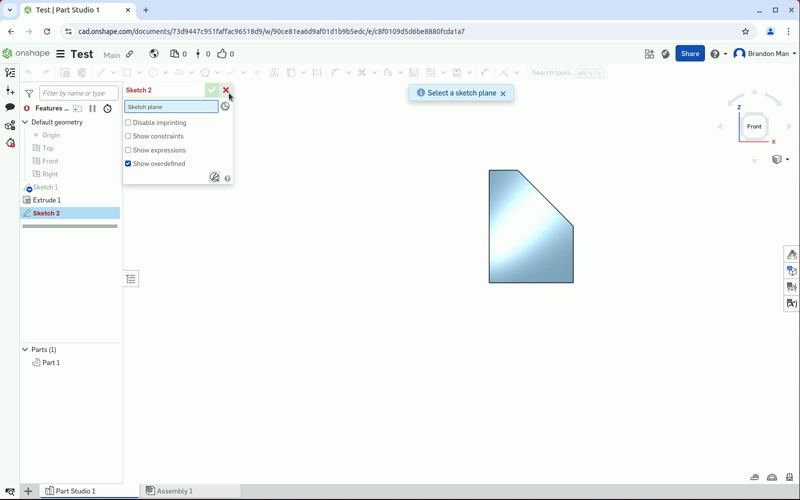
mouse_move(73, 163)
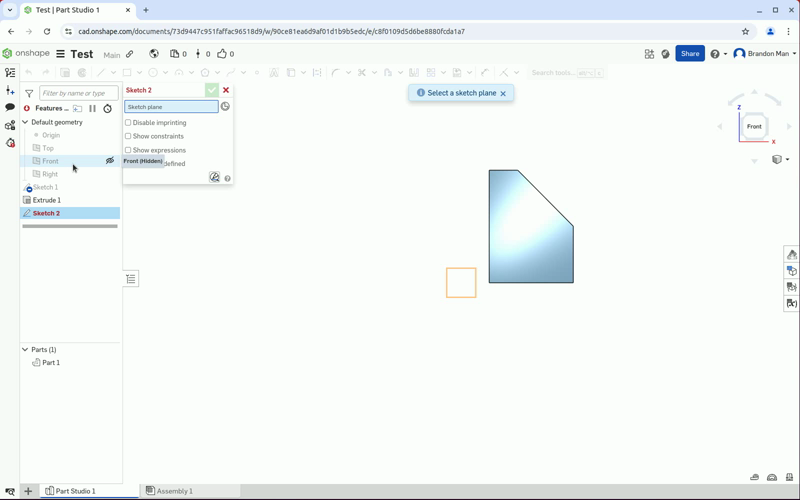
click(73, 163)
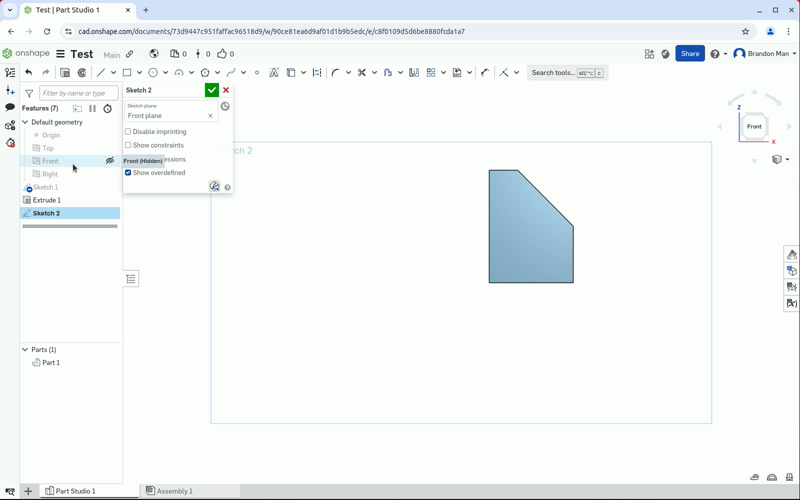
mouse_move(73, 352)
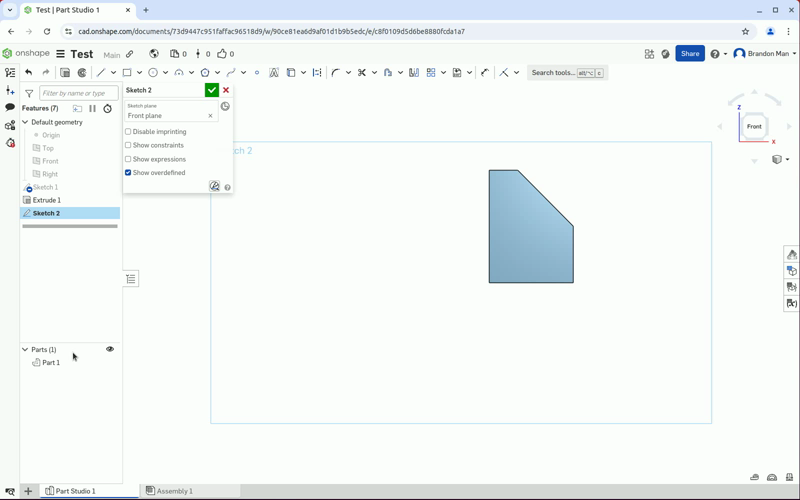
key(y)
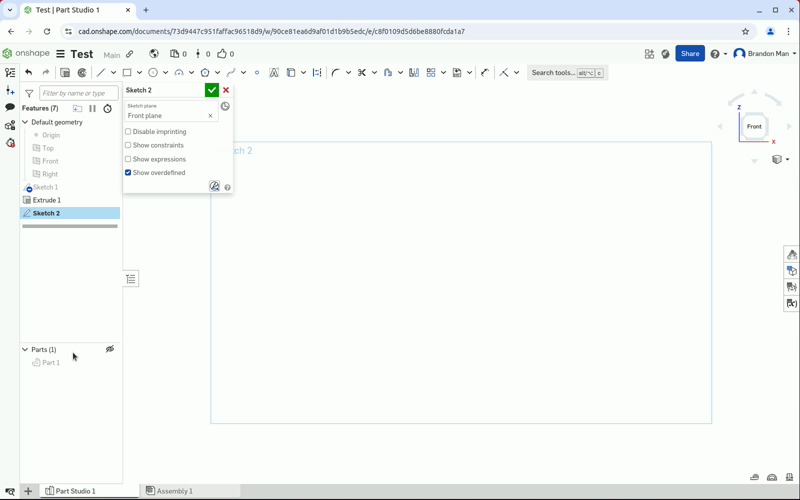
key(l)
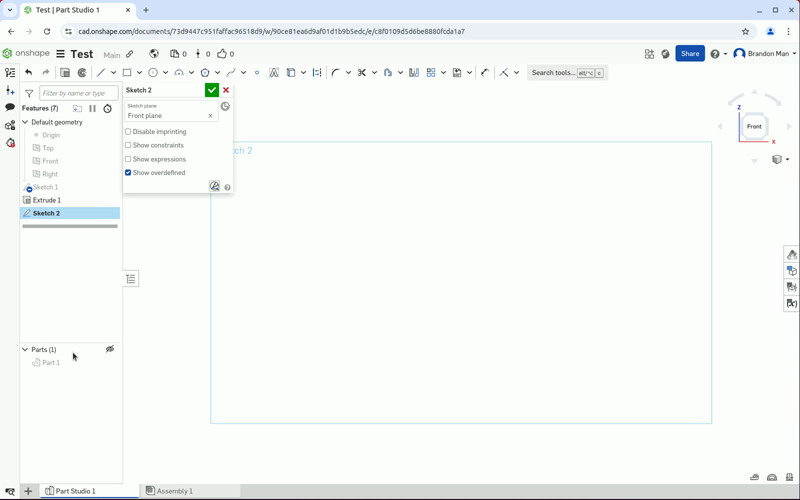
key_down(shift)
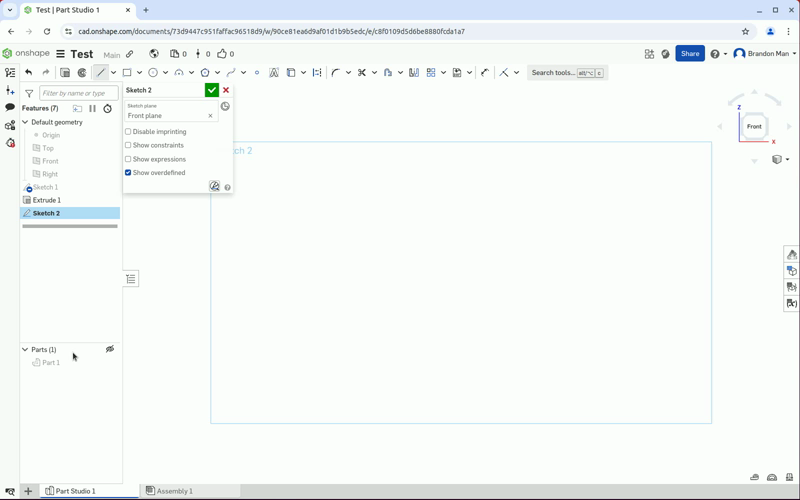
mouse_move(460, 282)
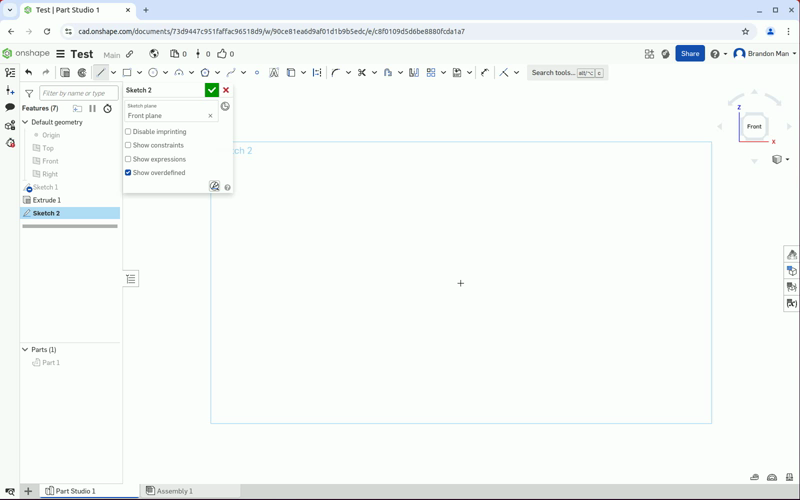
click(460, 282)
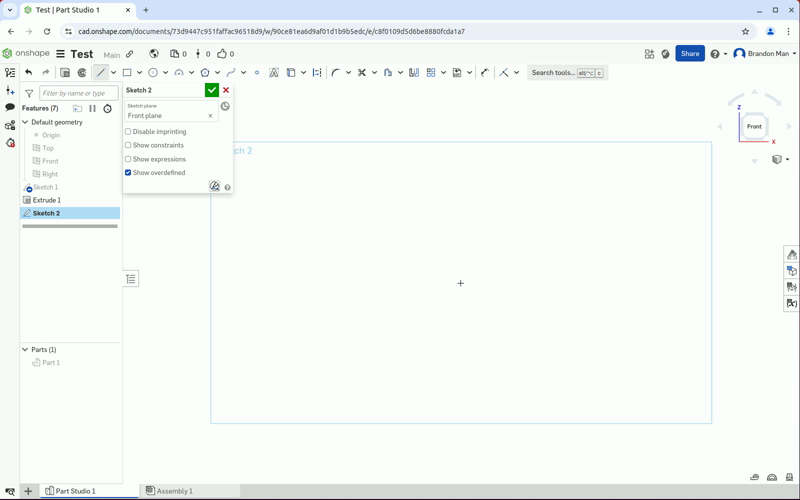
key_up(shift)
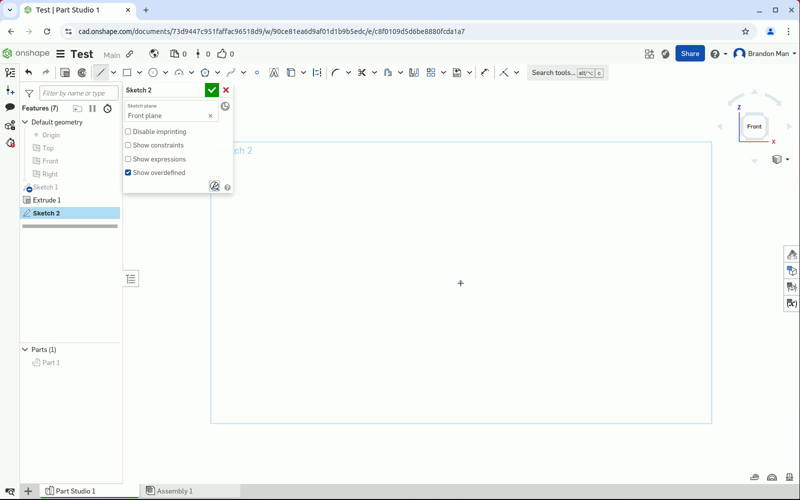
key_down(shift)
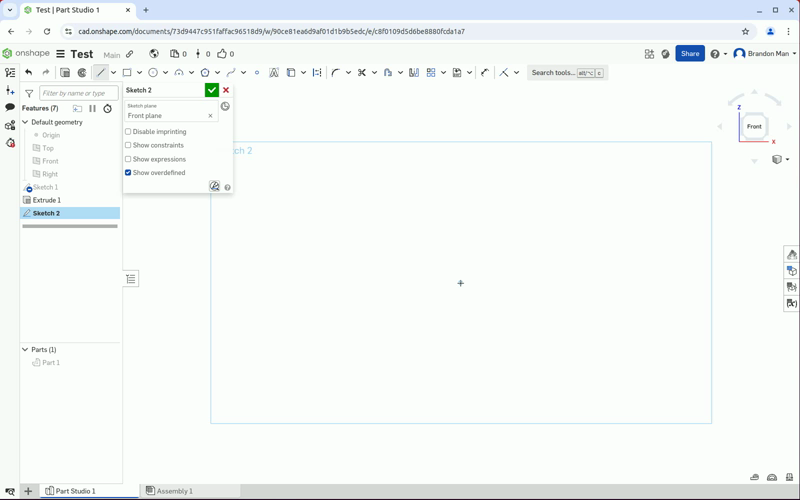
mouse_move(490, 282)
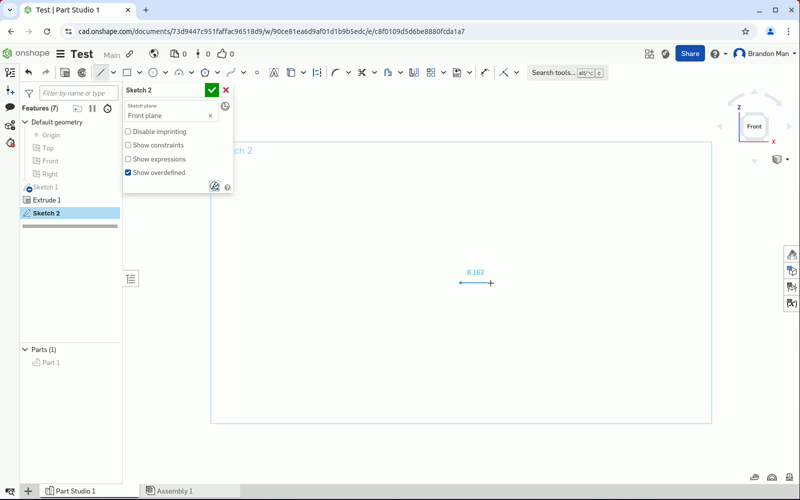
mouse_move(489, 282)
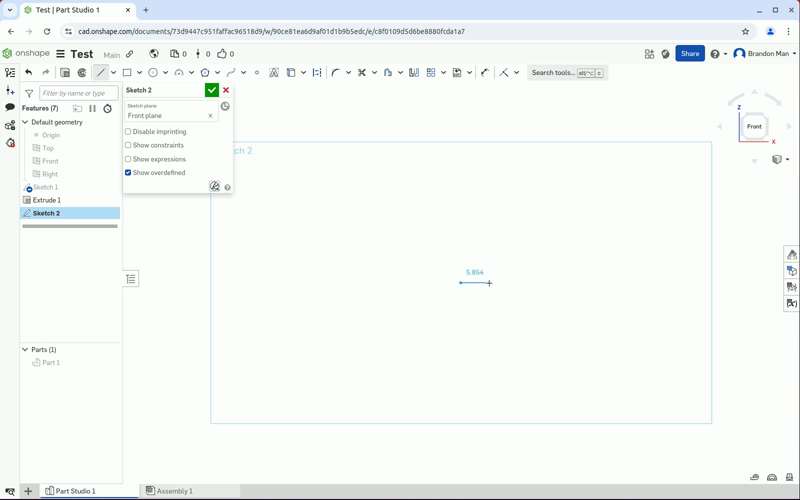
click(489, 282)
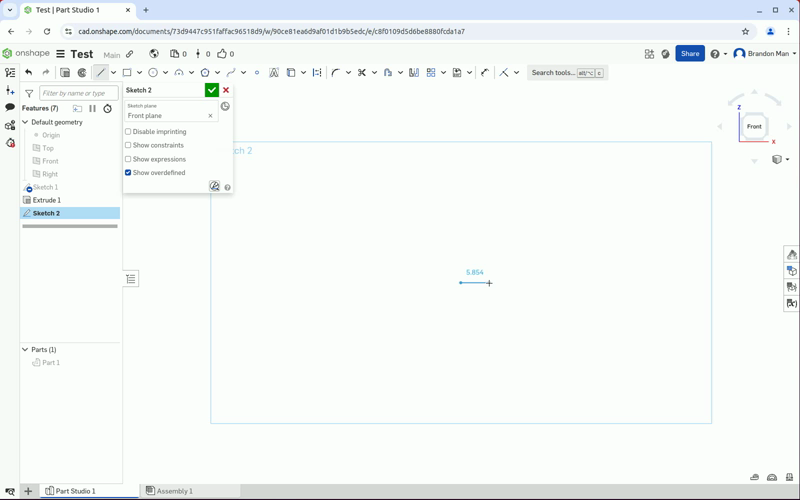
key_up(shift)
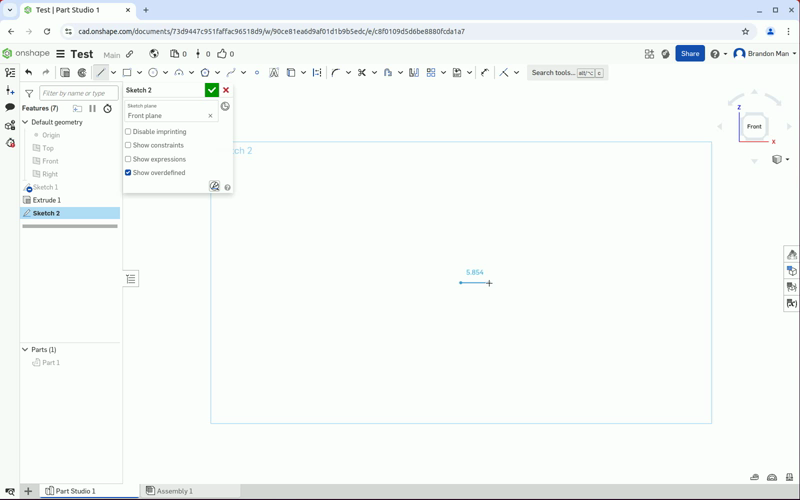
key_down(shift)
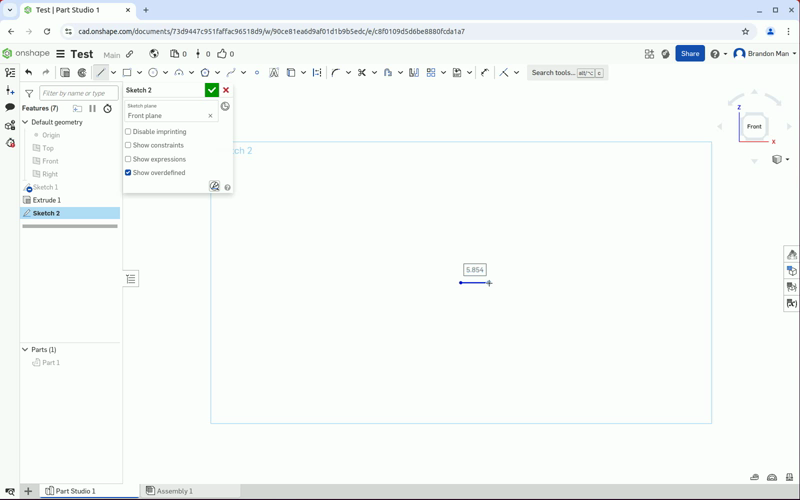
mouse_move(489, 170)
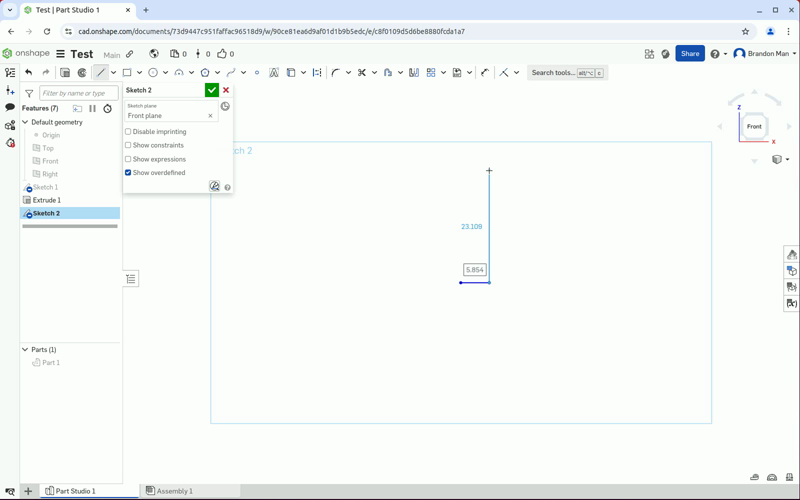
click(489, 170)
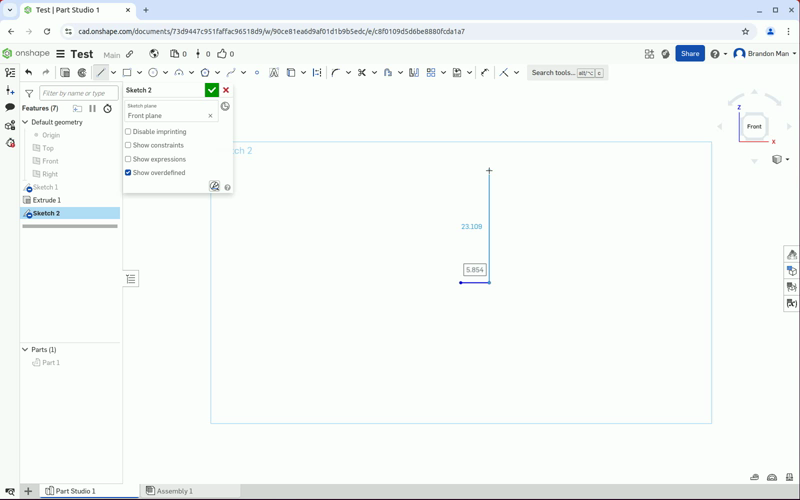
key_up(shift)
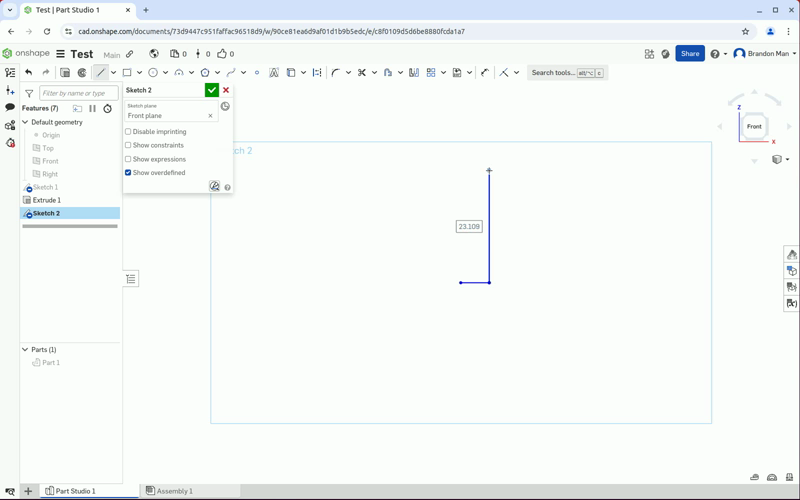
key_down(shift)
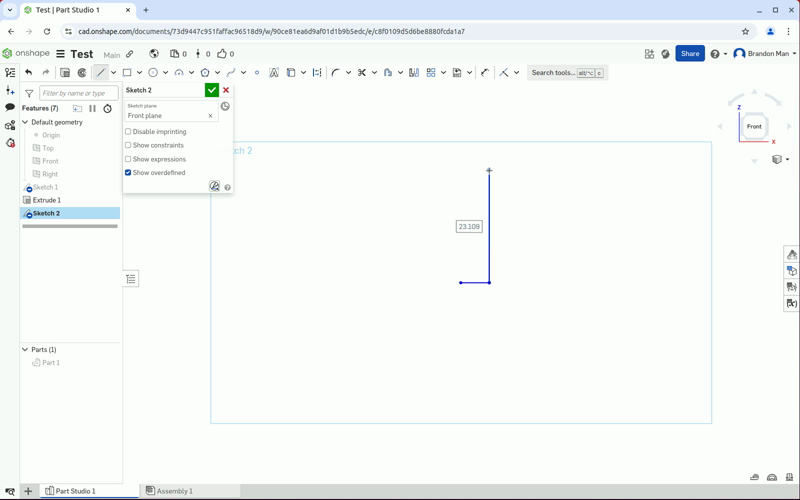
mouse_move(519, 170)
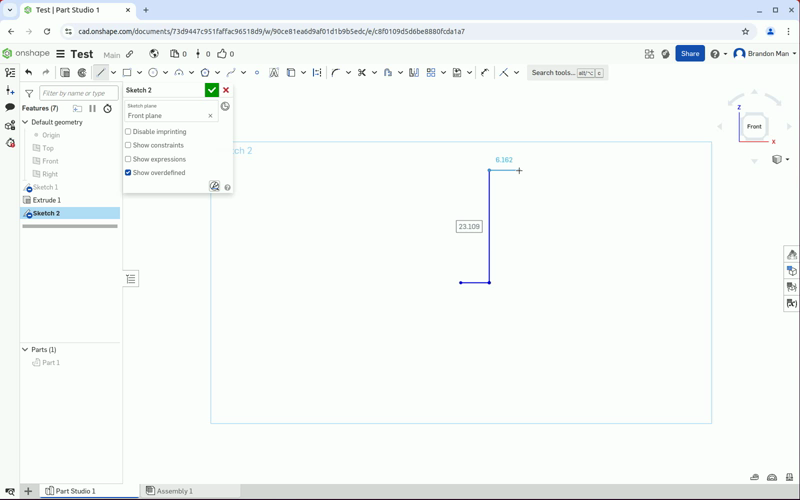
mouse_move(460, 170)
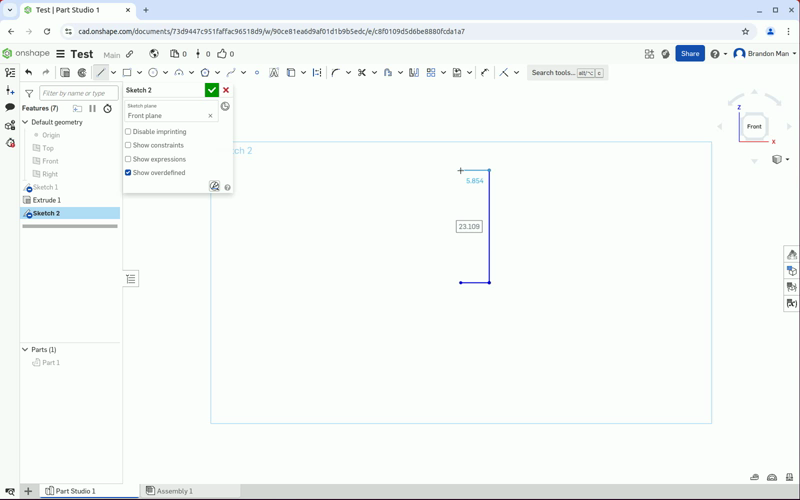
click(460, 170)
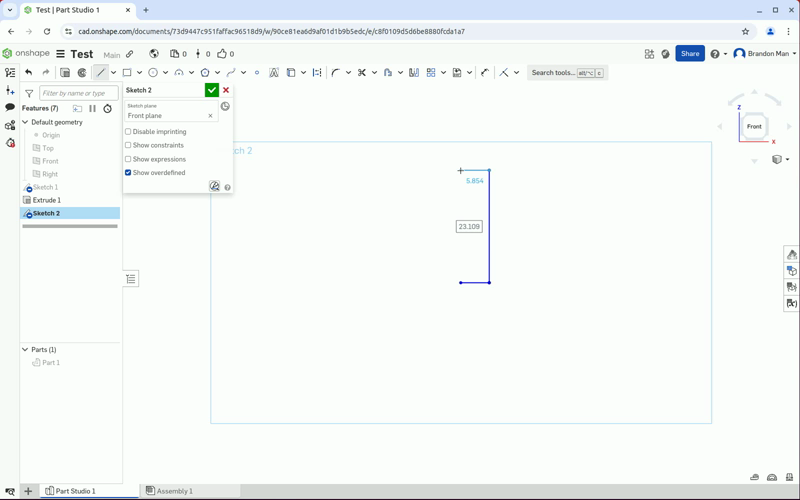
key_up(shift)
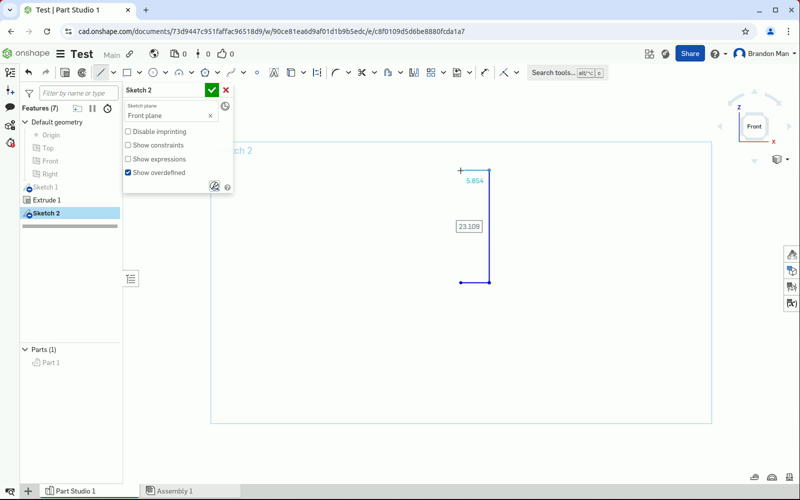
key_down(shift)
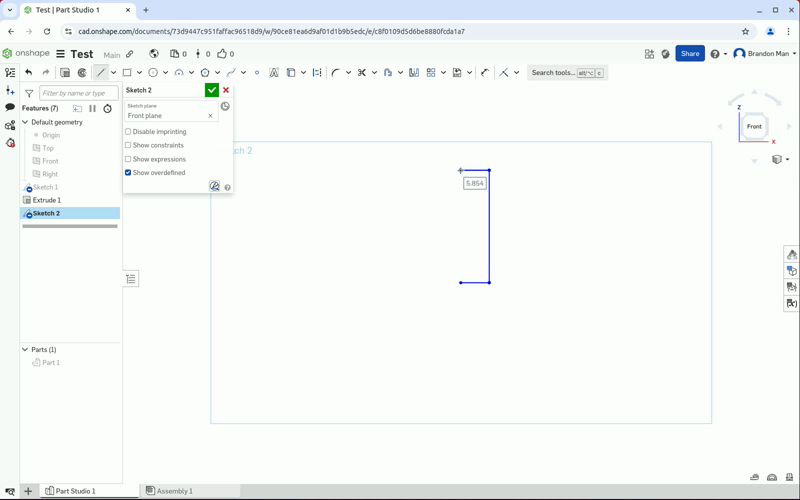
mouse_move(460, 282)
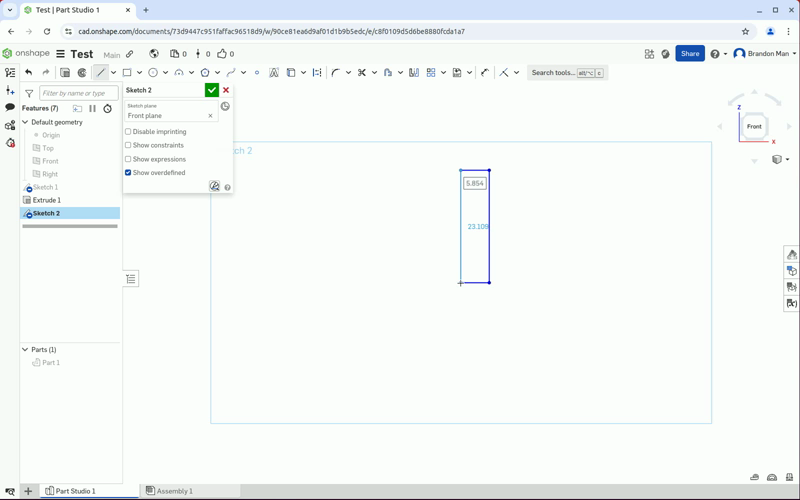
key_up(shift)
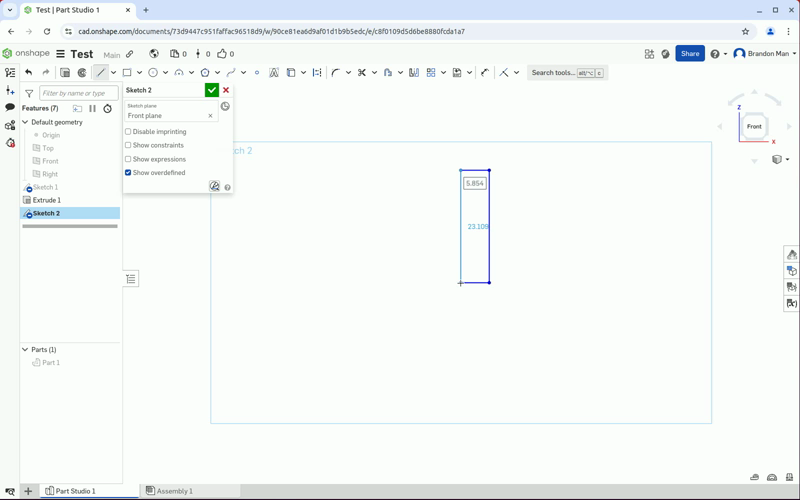
click(460, 282)
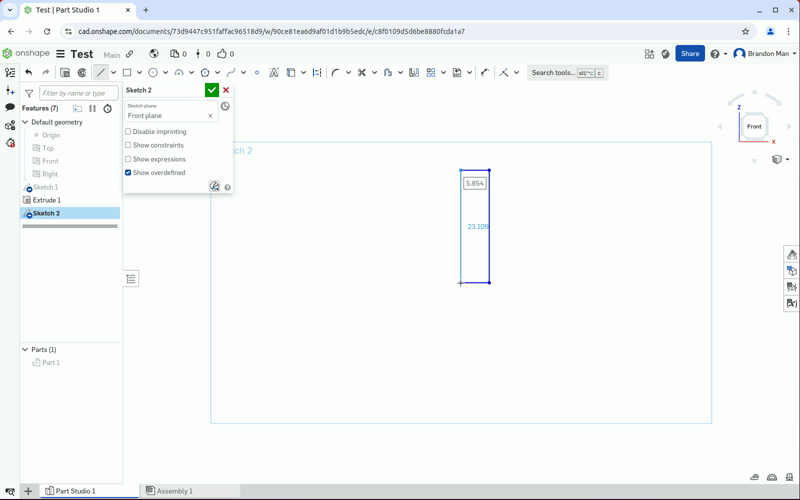
key(esc)
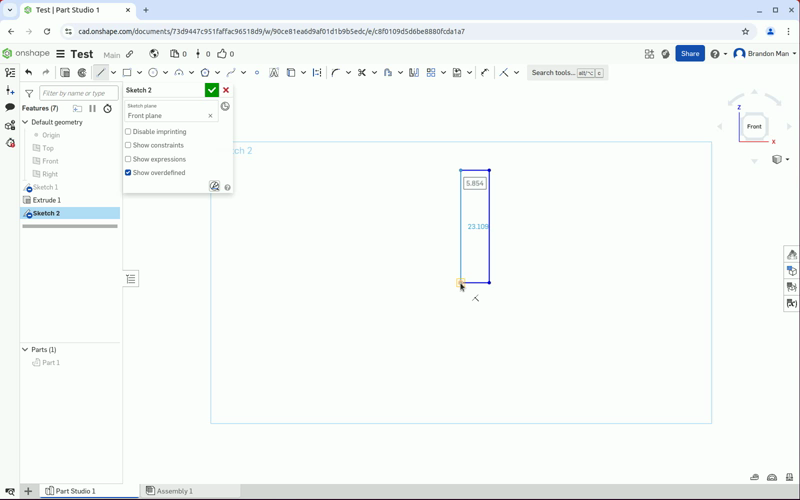
mouse_move(476, 206)
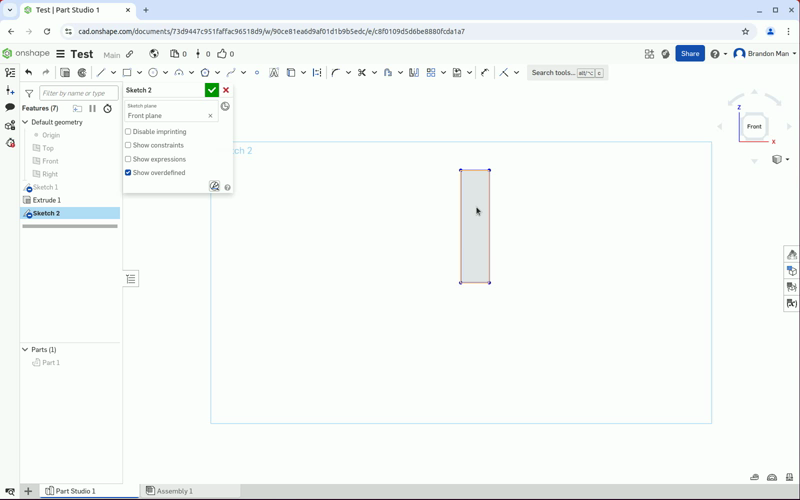
click(476, 206)
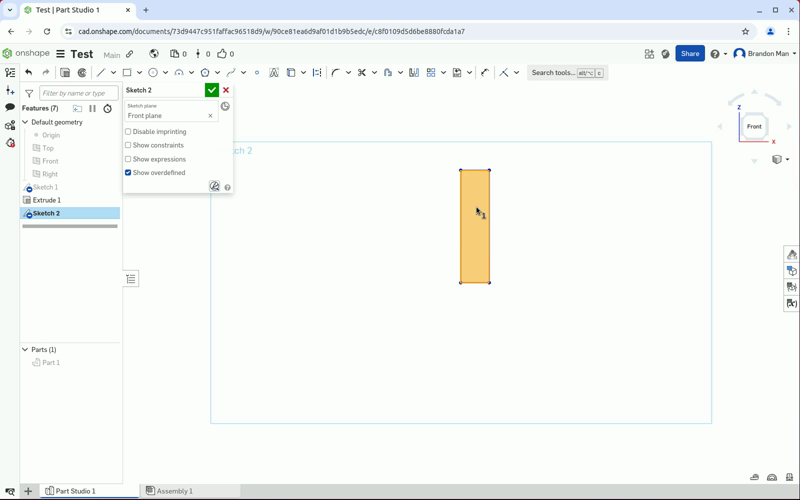
mouse_move(73, 352)
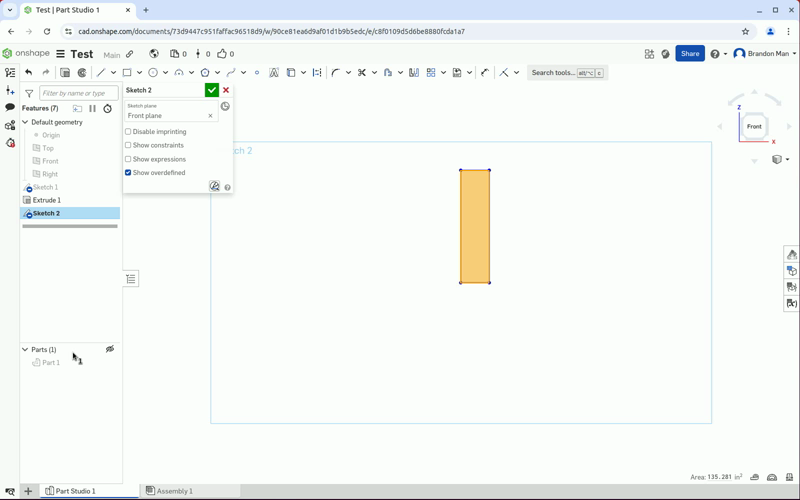
key(shift+y)
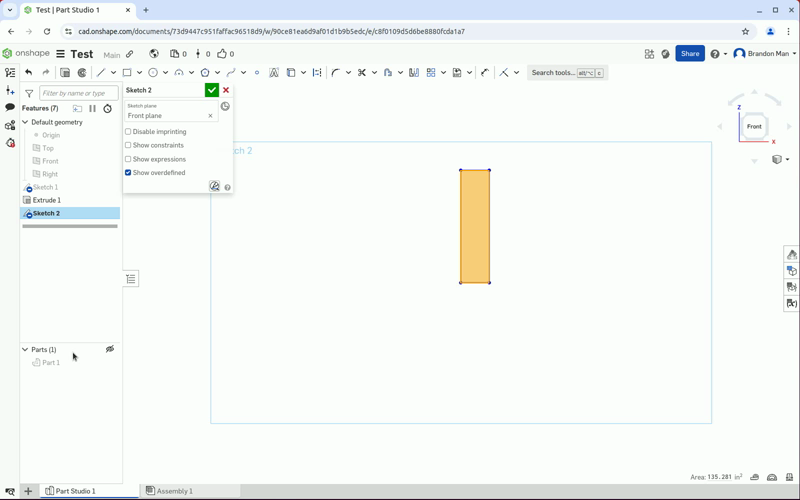
key(shift+e)
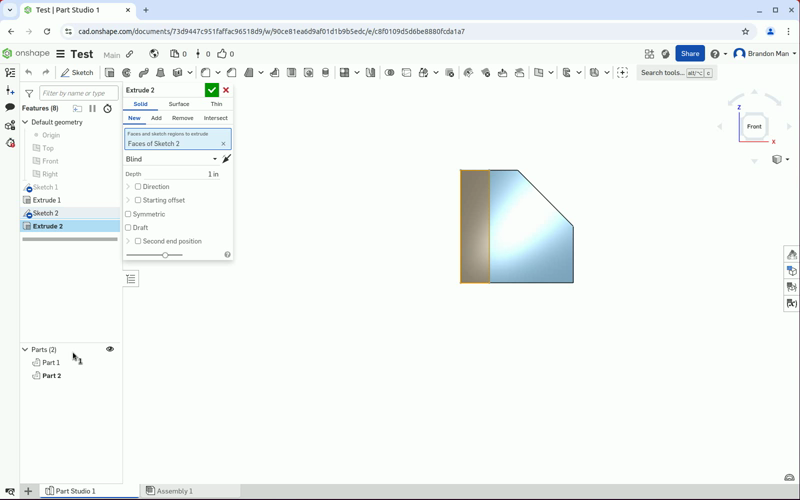
mouse_move(143, 106)
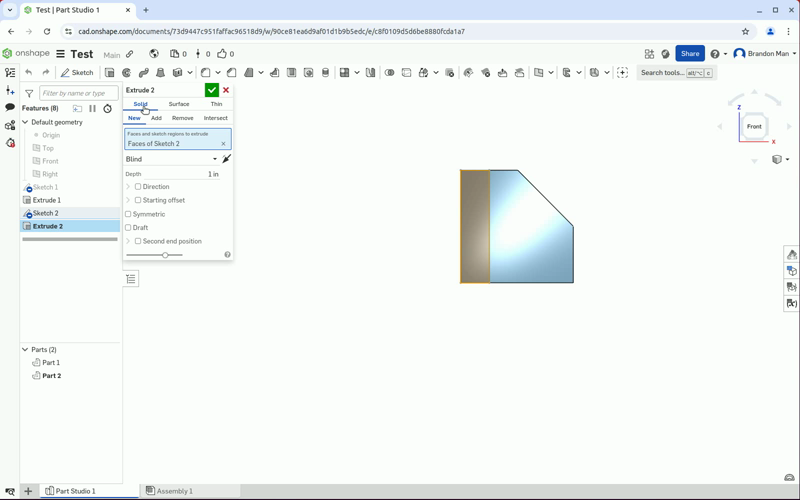
click(143, 106)
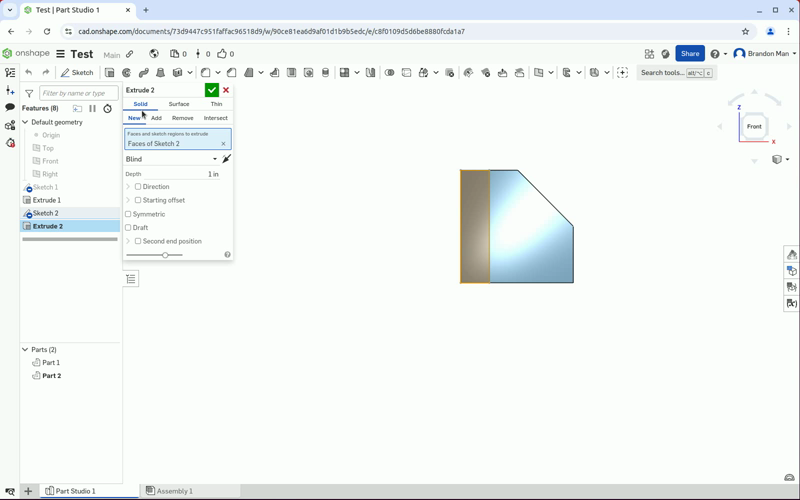
mouse_move(137, 120)
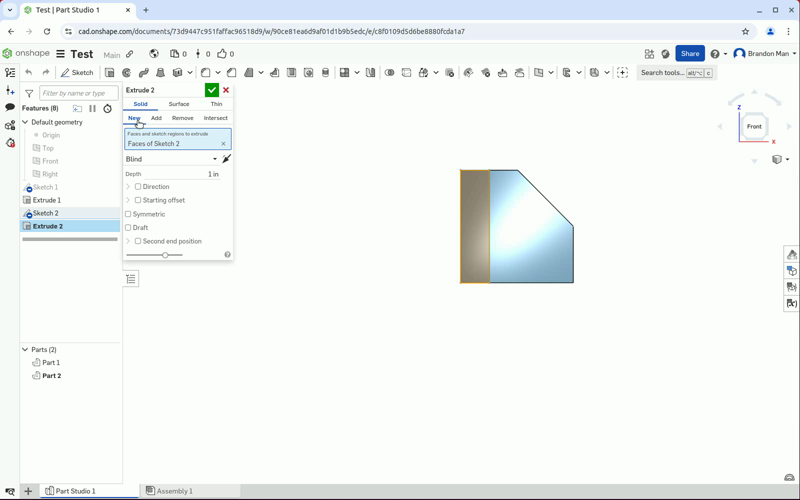
click(137, 120)
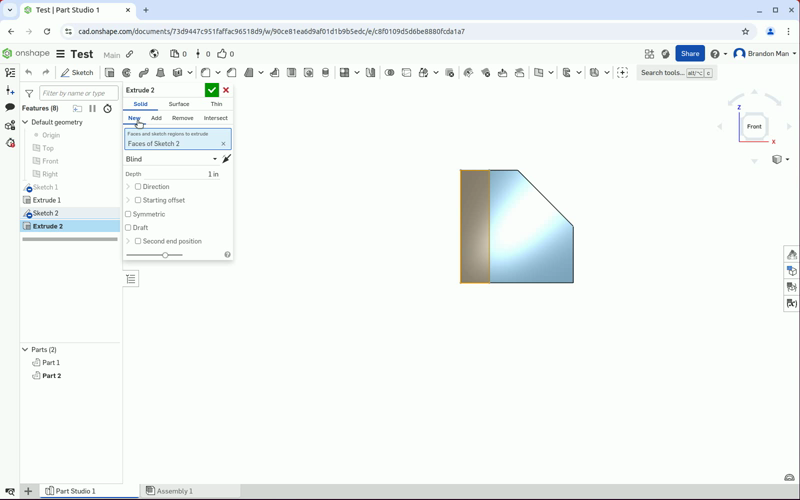
key(tab, 4)
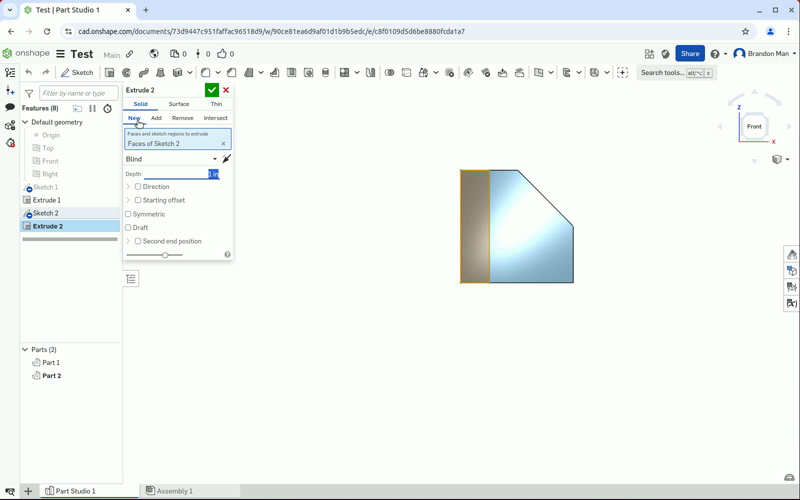
text(-23.108)
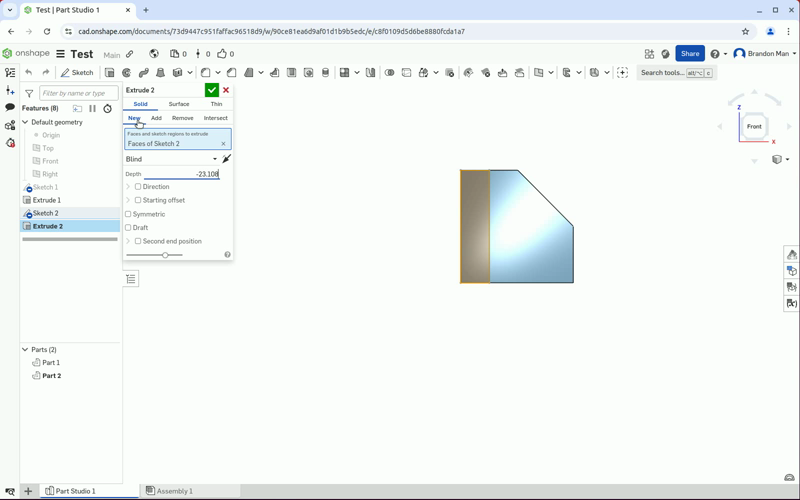
key(enter)
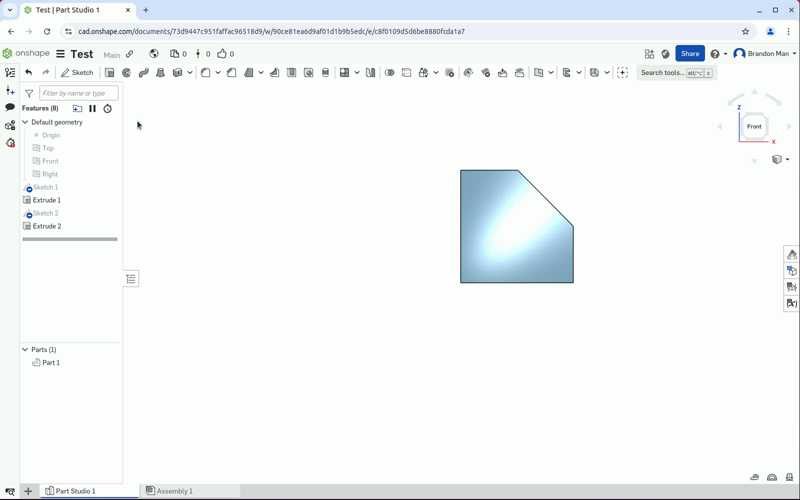
key(shift+h)
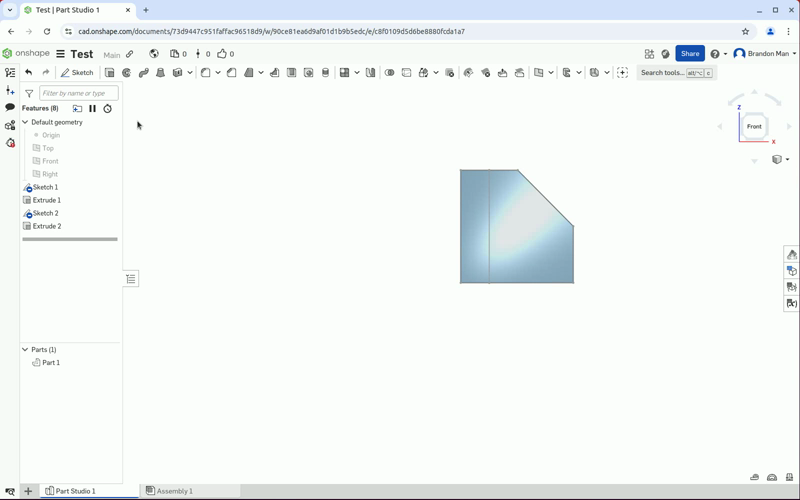
key(shift+h)
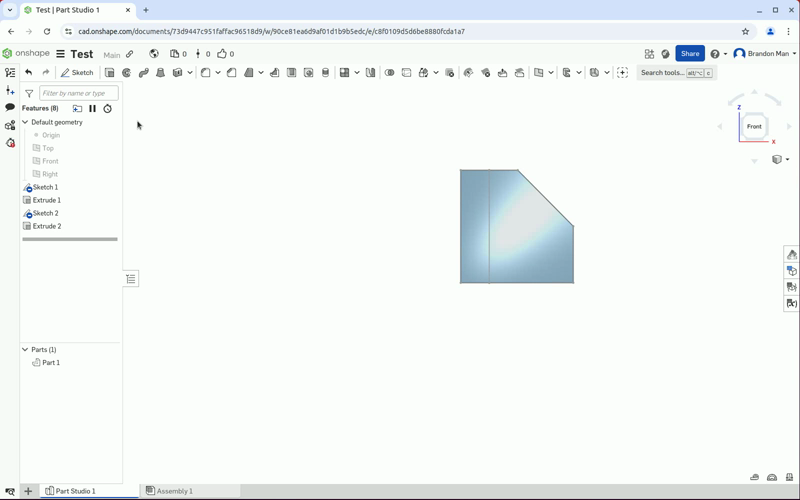
key(shift+7)
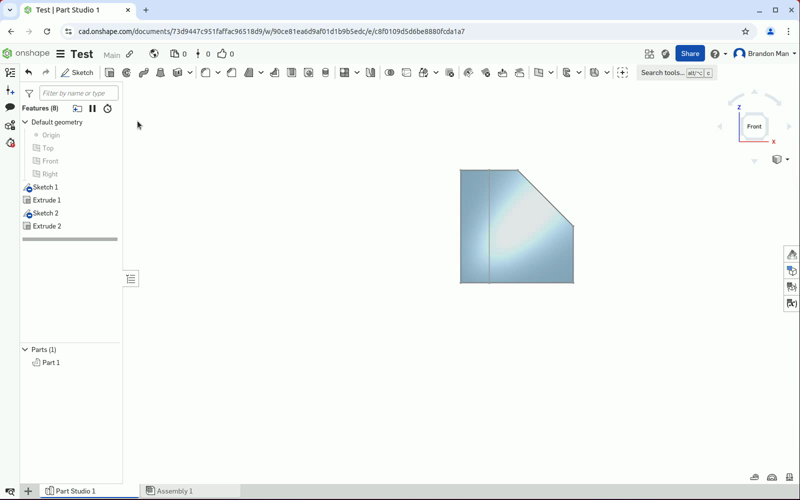
key(left, 2)
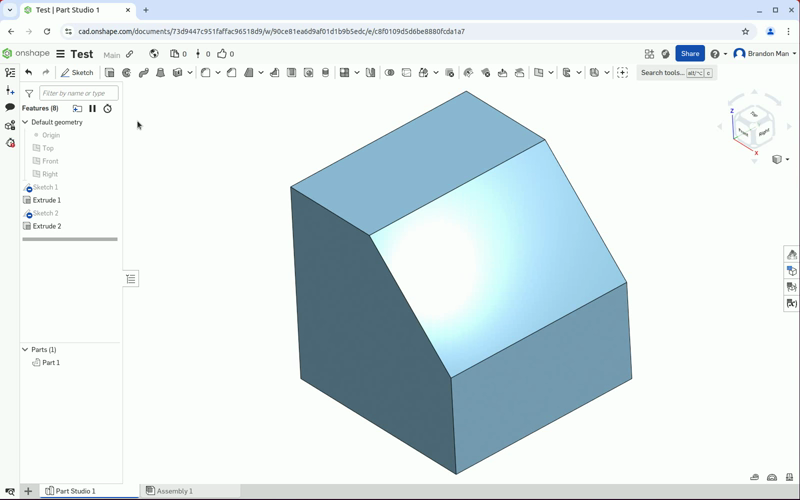
key(down, 2)
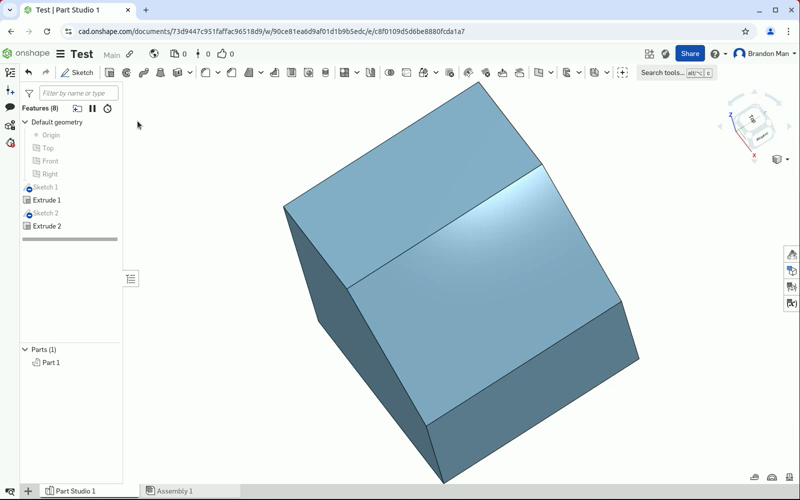
key(up, 2)
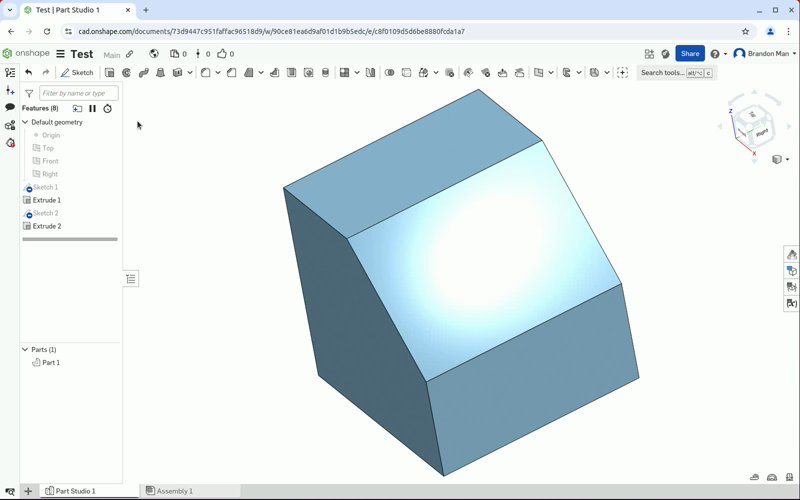
key(right, 2)
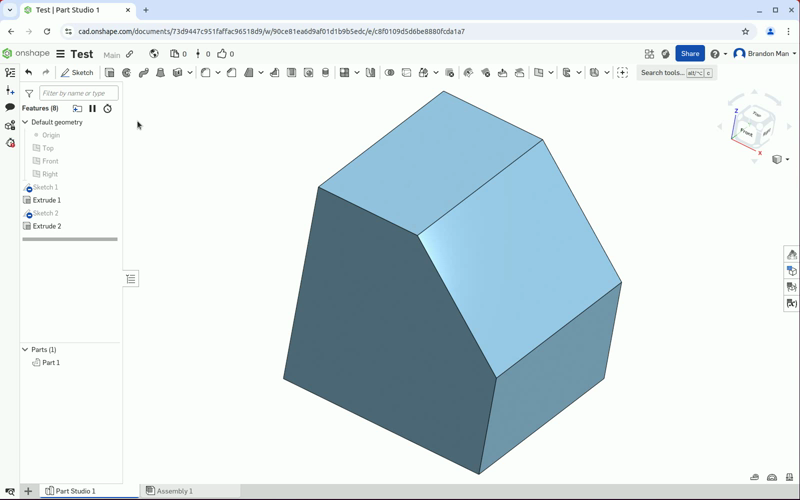
mouse_move(73, 189)
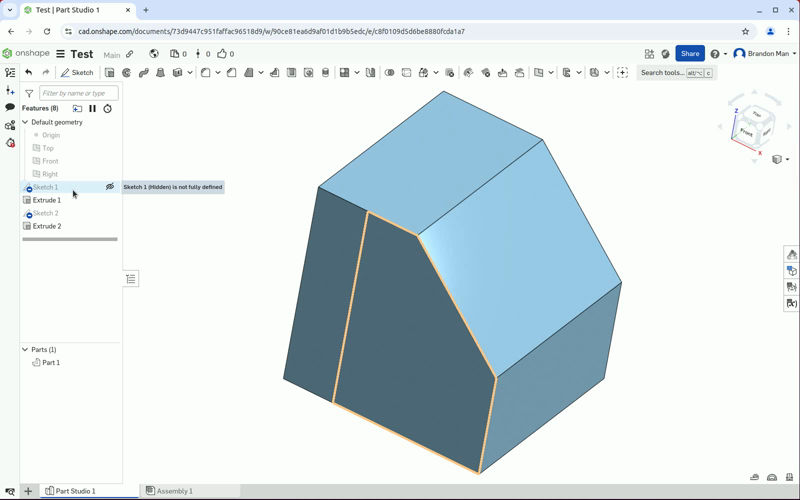
click(73, 189)